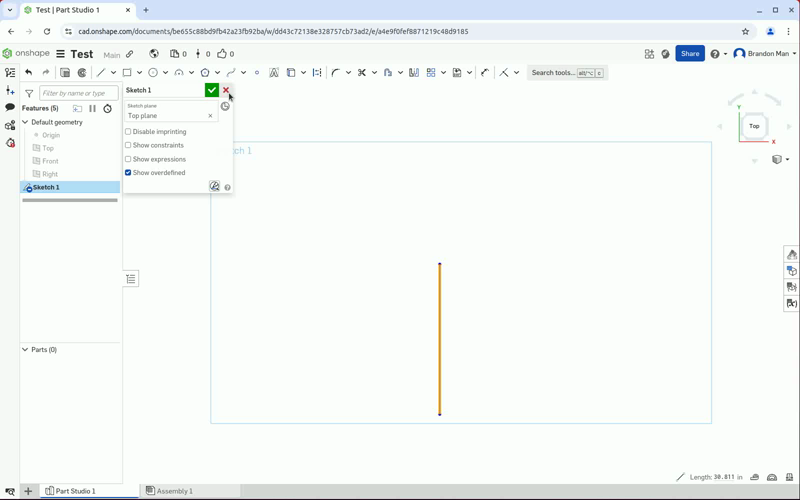
key(shift+h)
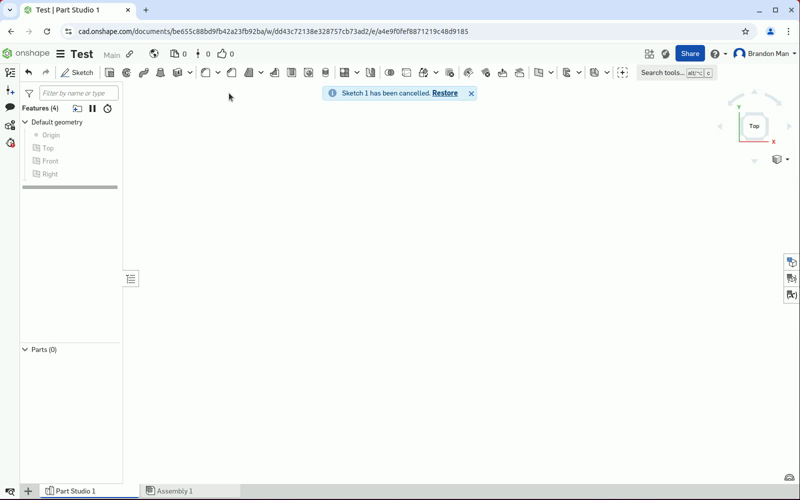
mouse_move(73, 352)
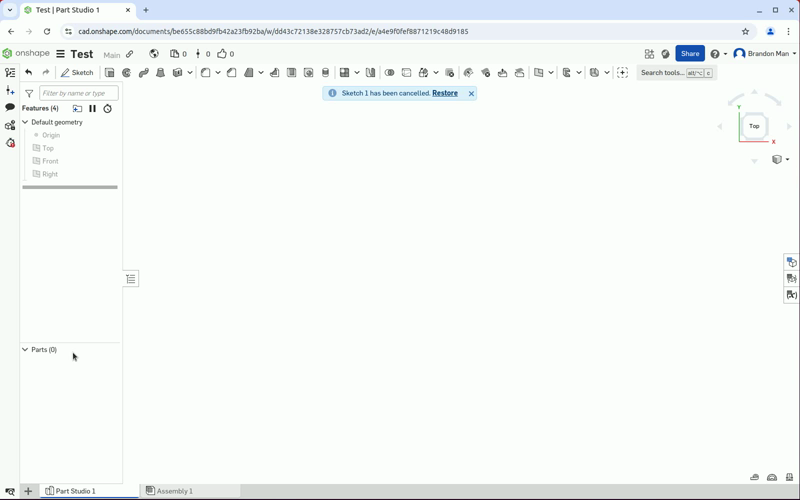
key(y)
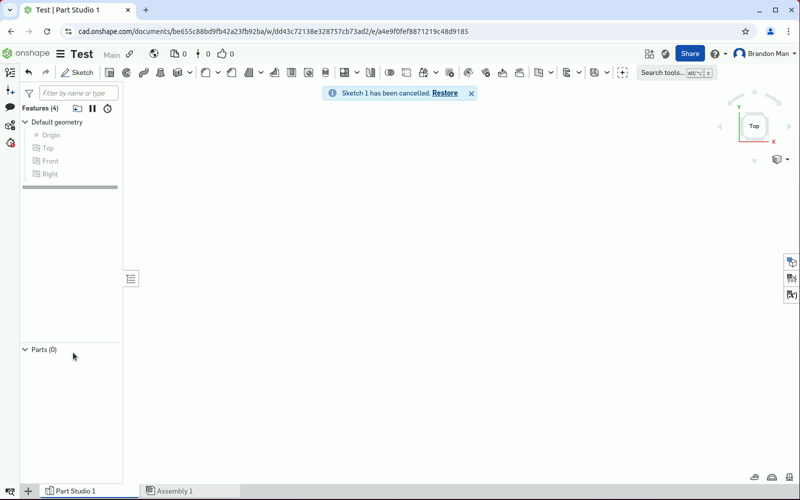
key(shift+p)
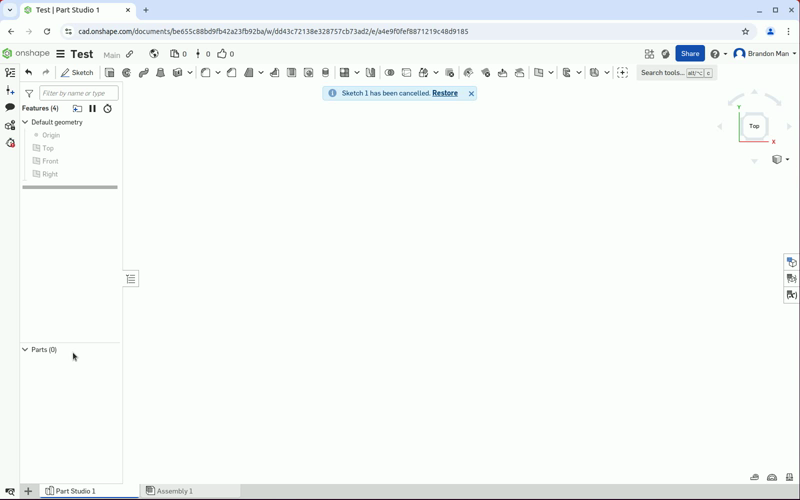
key(space)
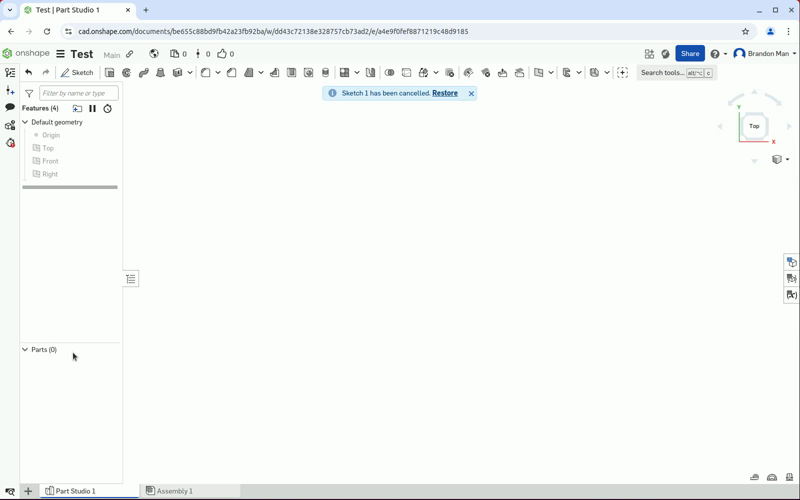
key_down(shift)
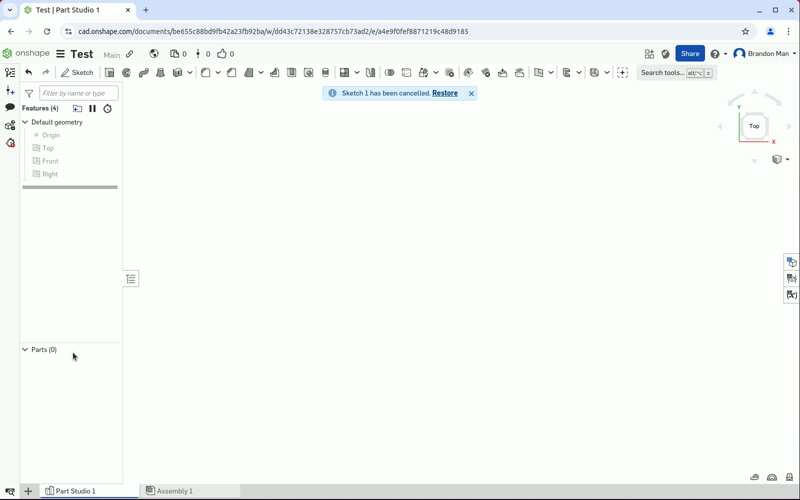
key(up)
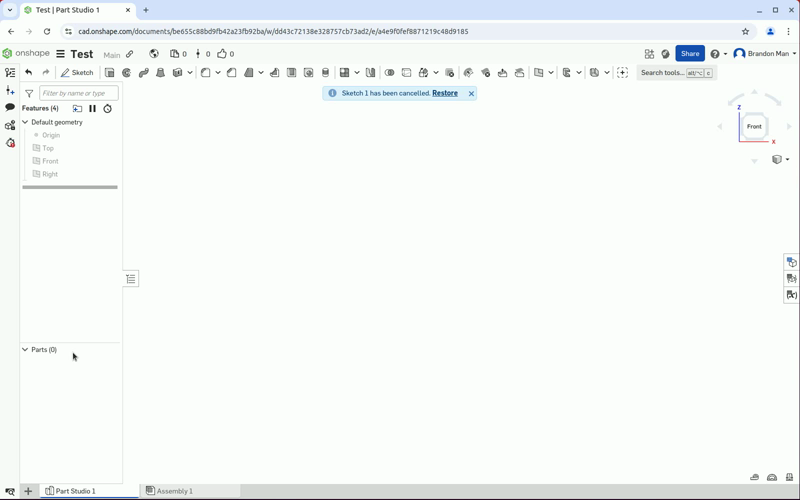
key_up(shift)
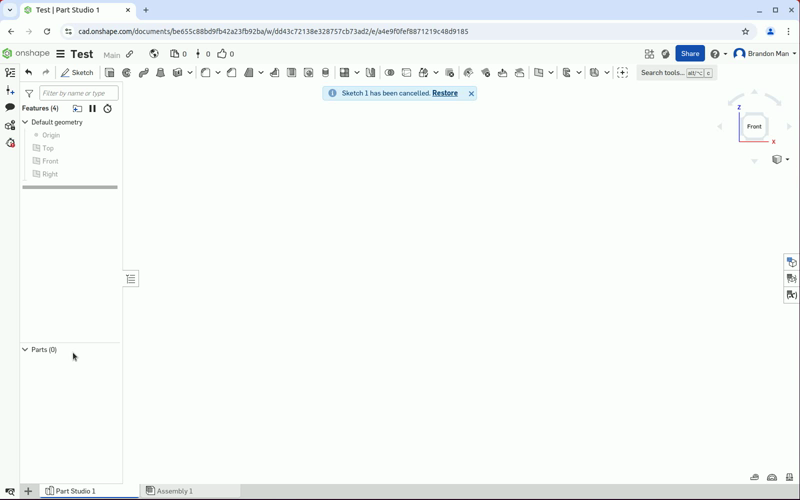
mouse_move(73, 352)
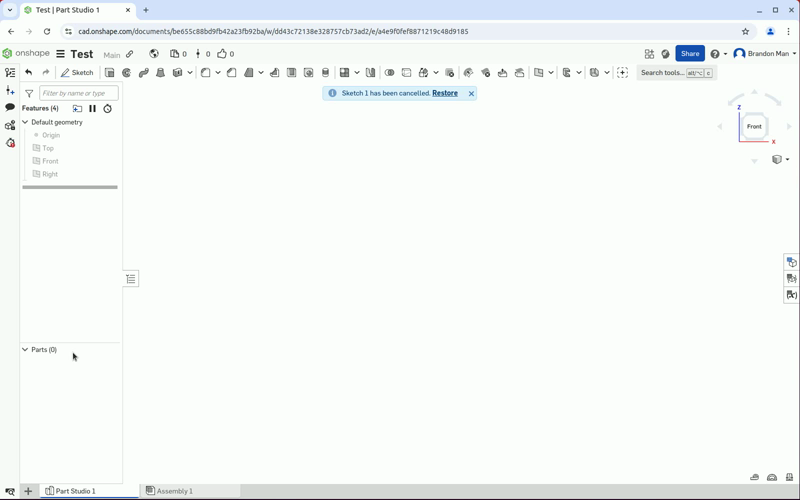
key(shift+y)
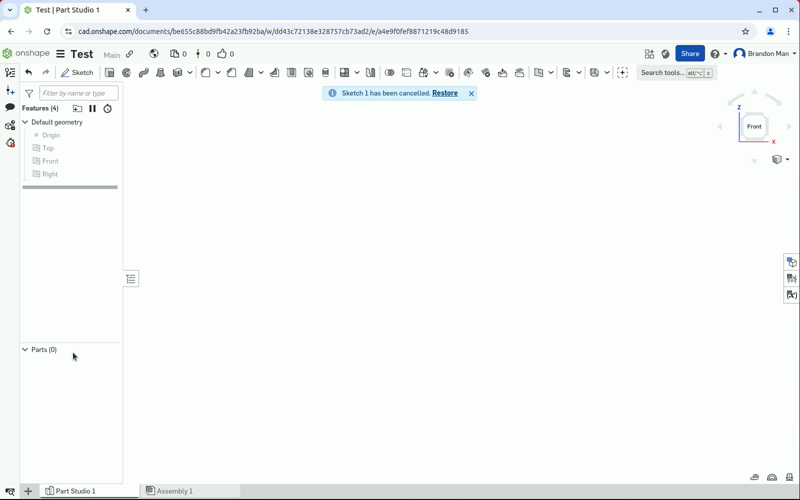
key(shift+s)
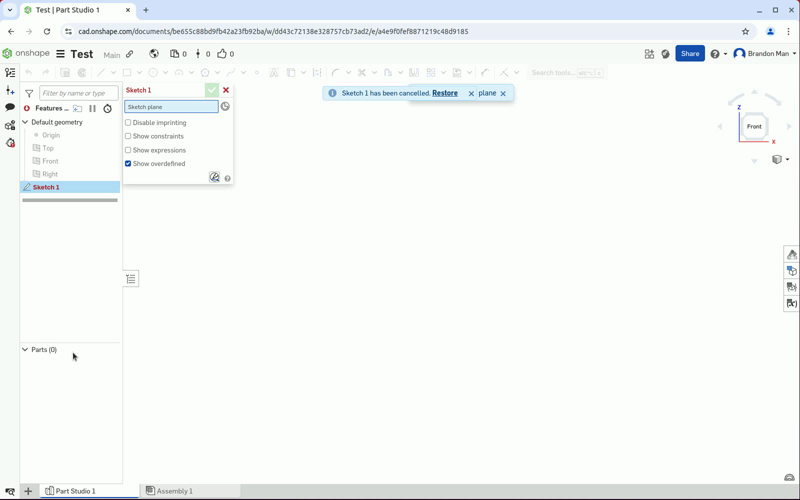
mouse_move(73, 163)
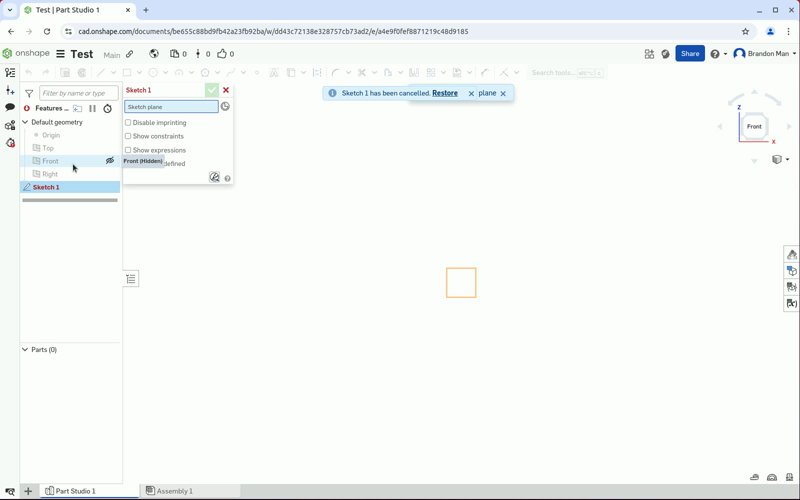
click(73, 163)
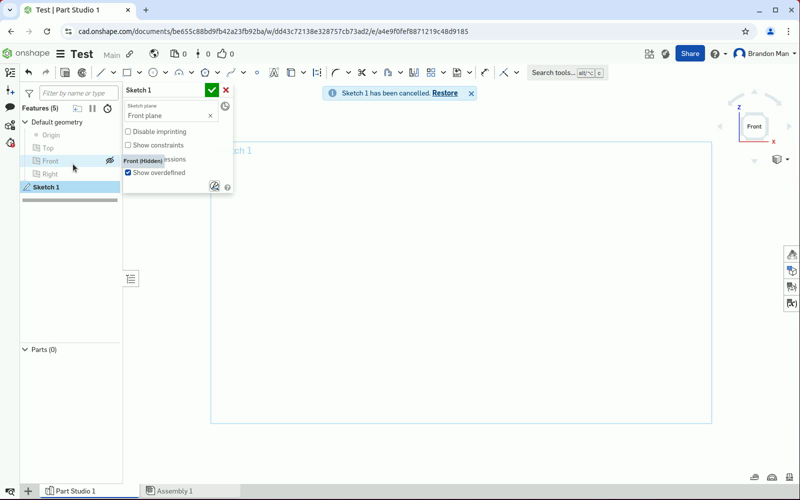
mouse_move(73, 352)
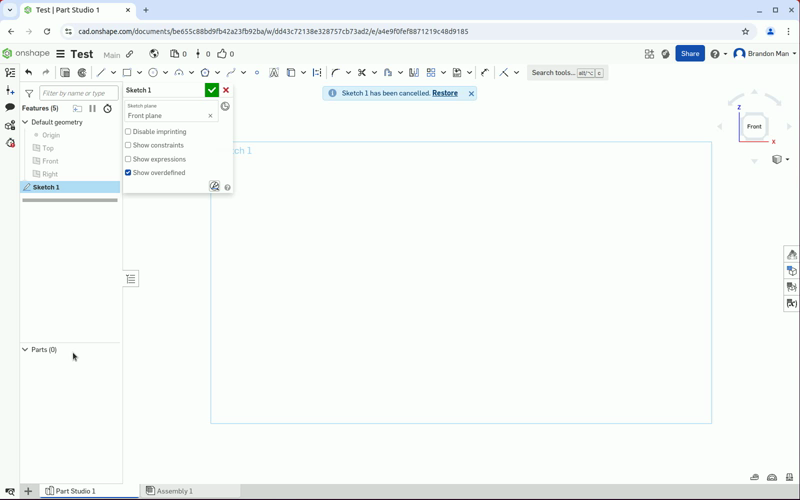
key(y)
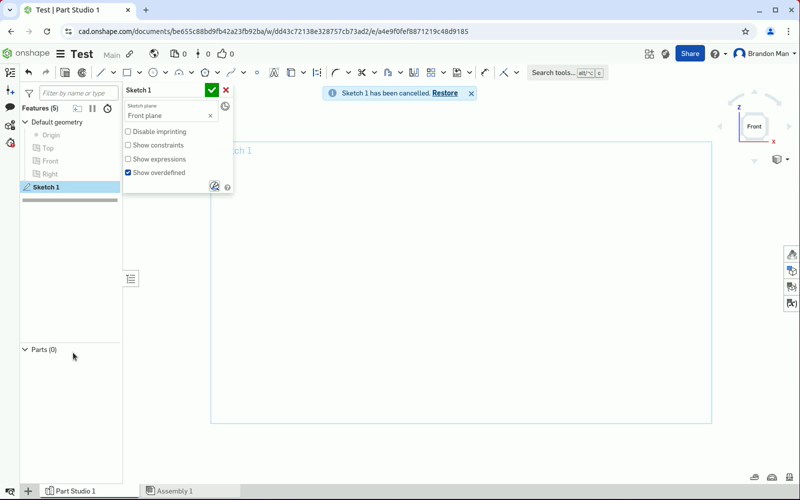
key(c)
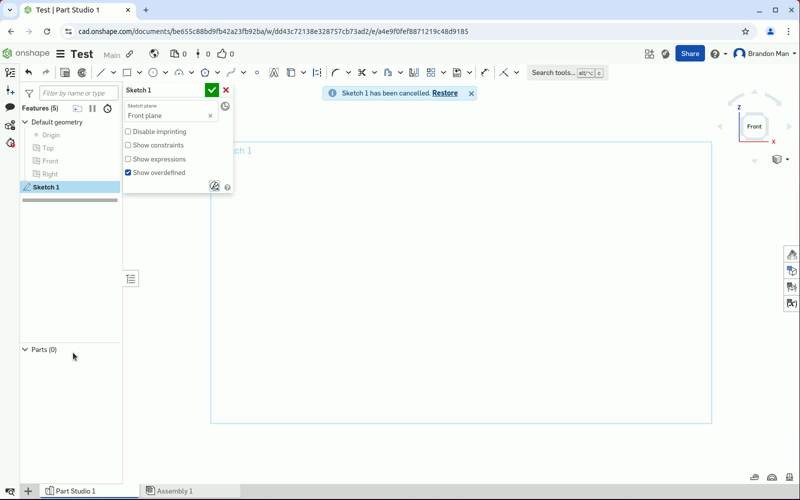
key_down(shift)
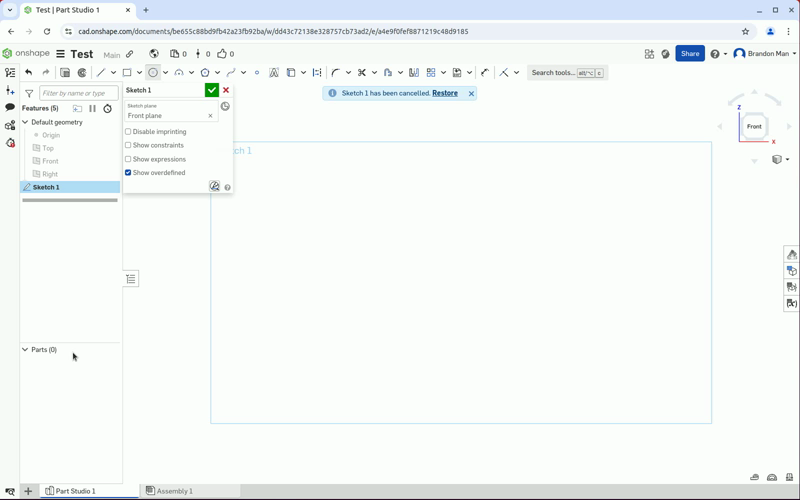
mouse_move(460, 282)
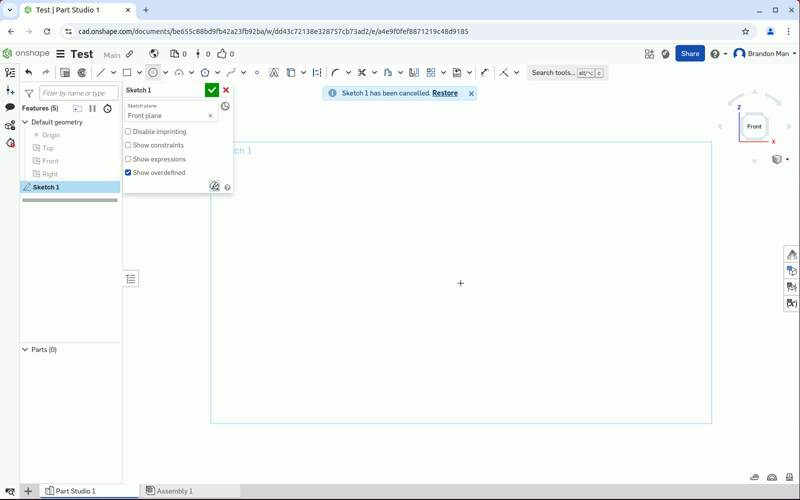
click(460, 282)
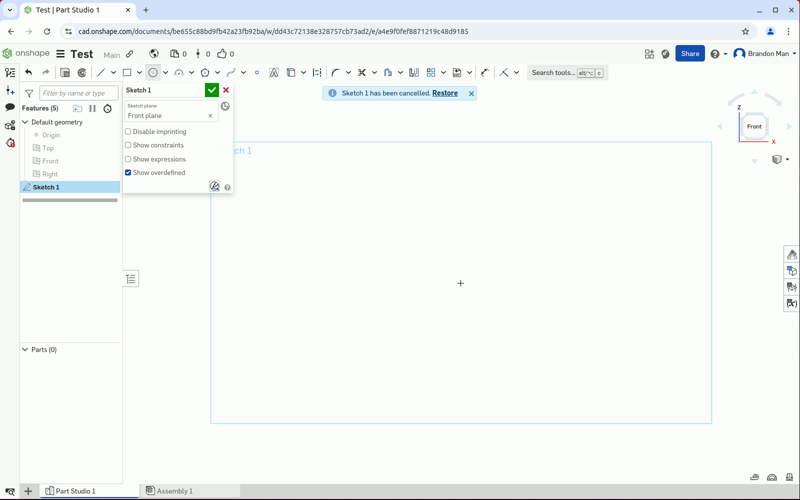
key_up(shift)
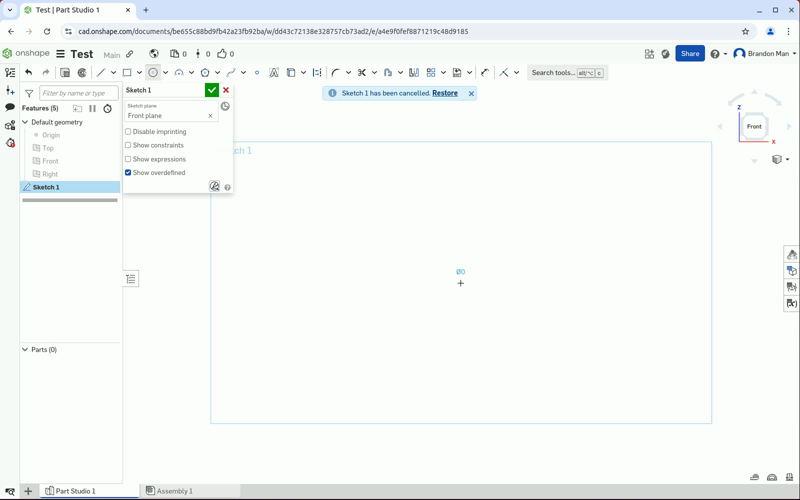
mouse_move(480, 282)
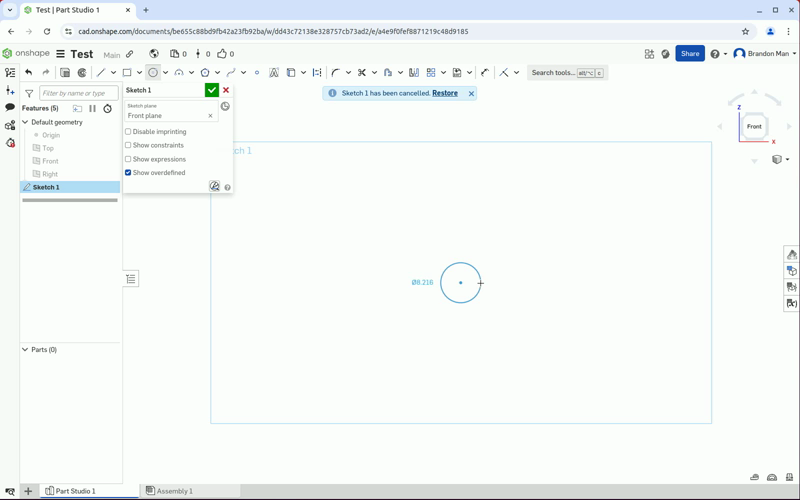
click(480, 282)
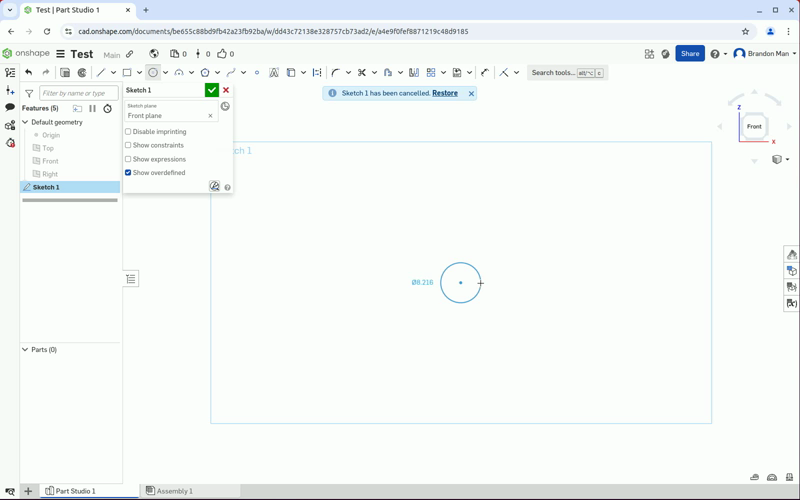
key(esc)
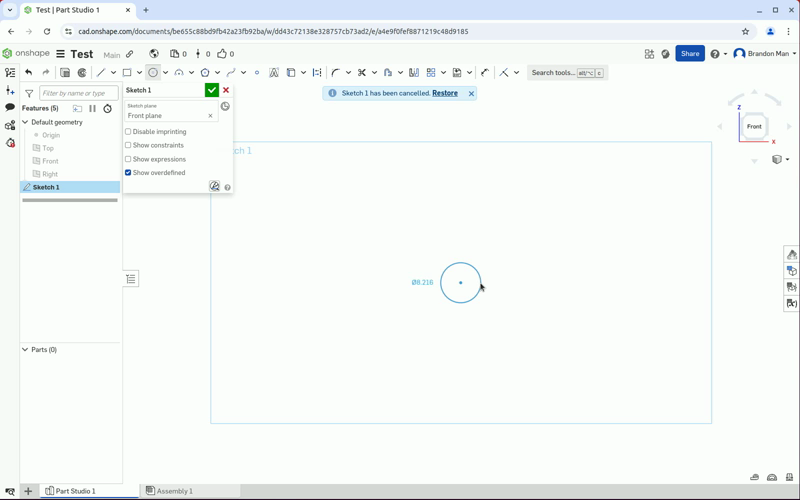
mouse_move(457, 292)
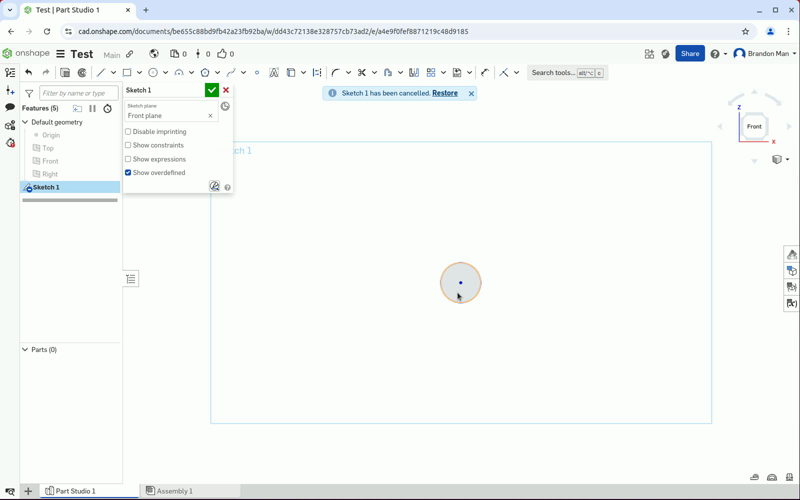
scroll(6)
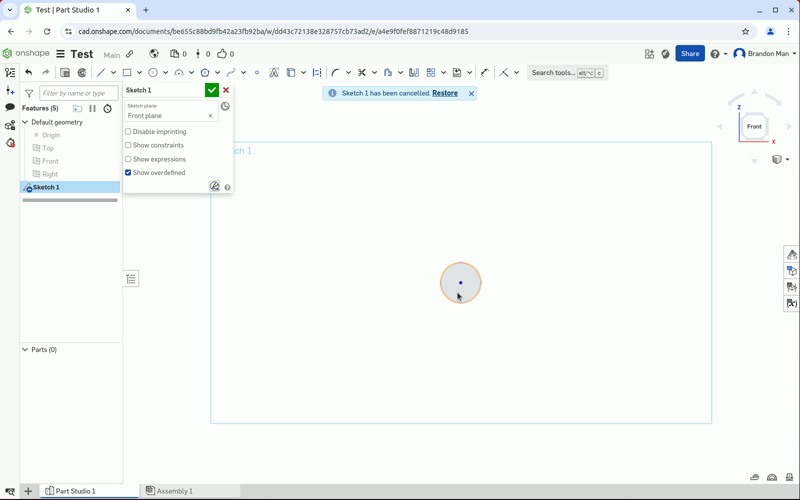
scroll(6)
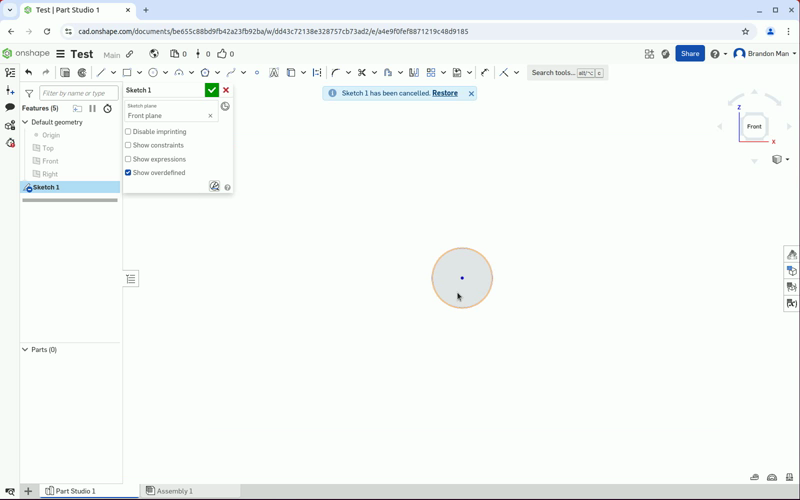
scroll(6)
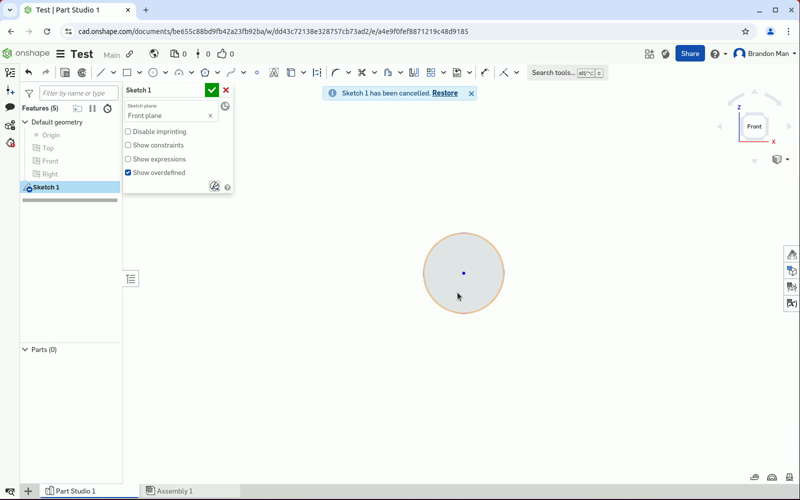
scroll(6)
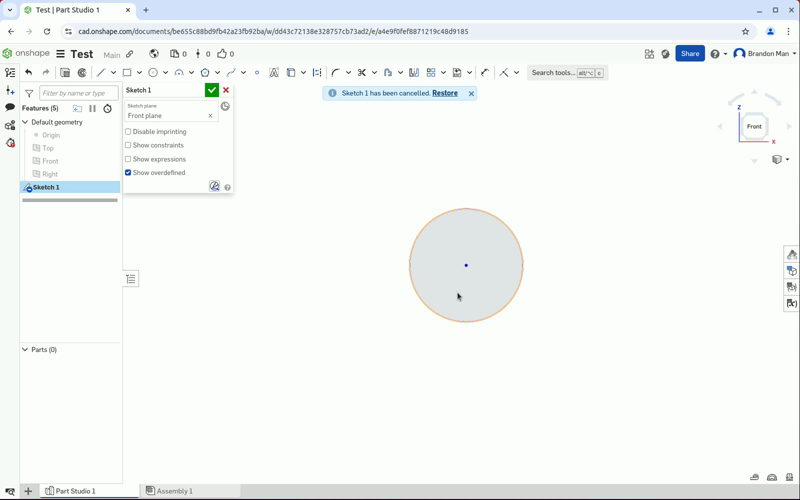
scroll(6)
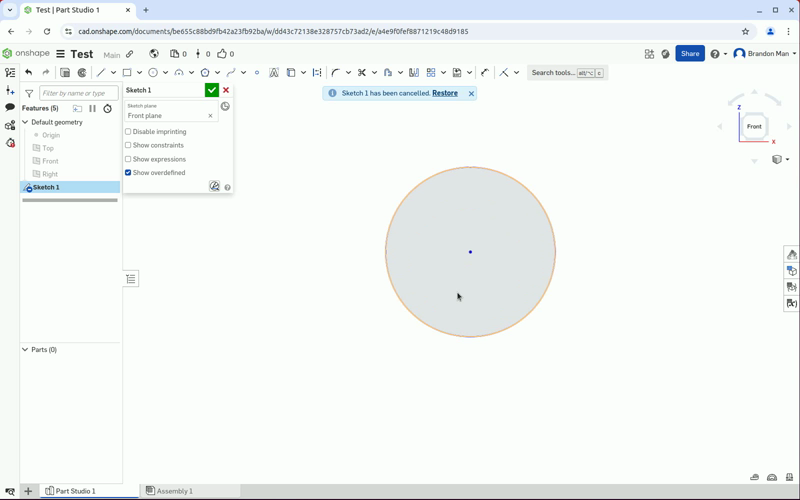
scroll(6)
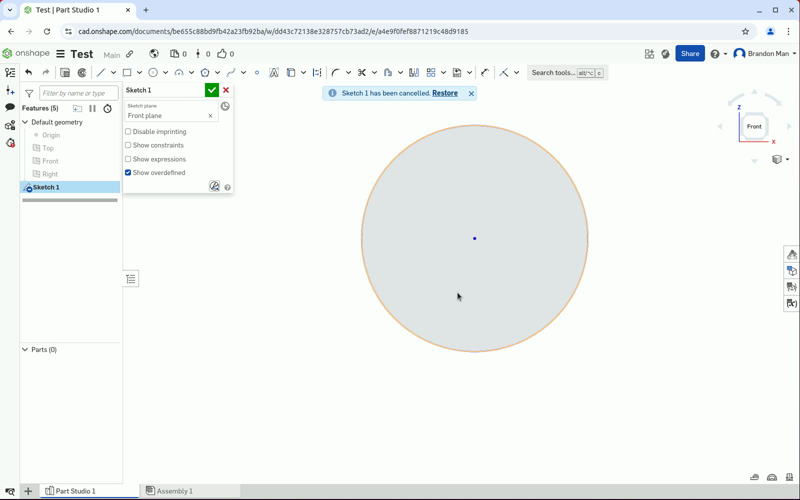
scroll(6)
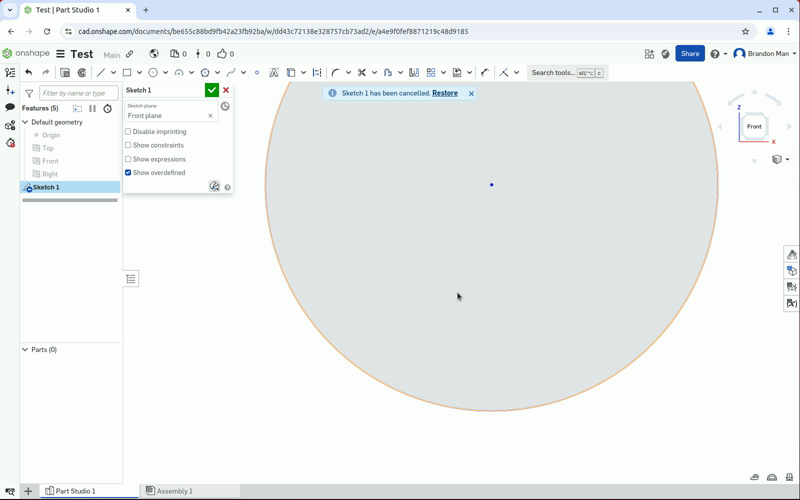
click(457, 292)
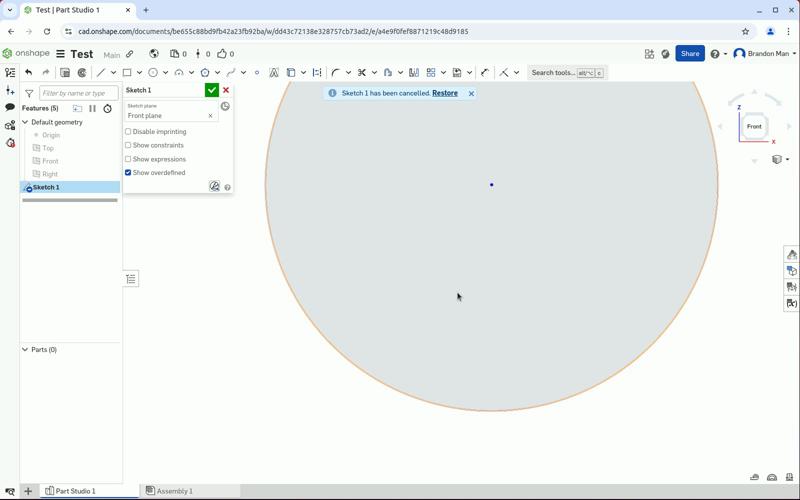
scroll(-6)
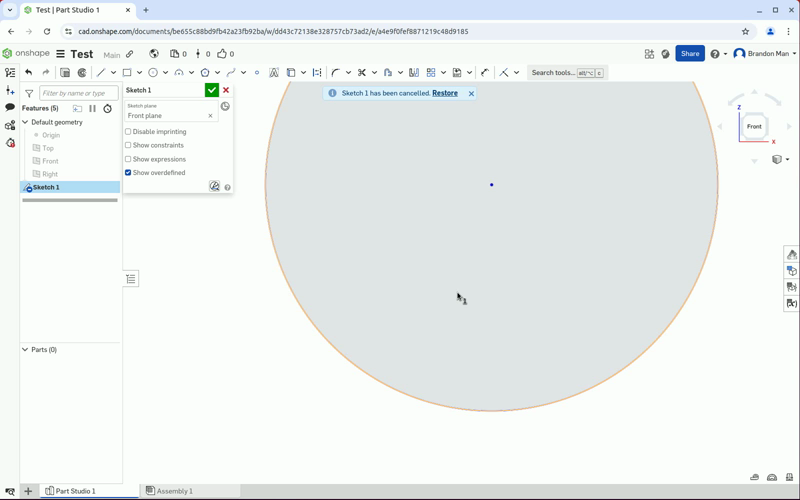
scroll(-6)
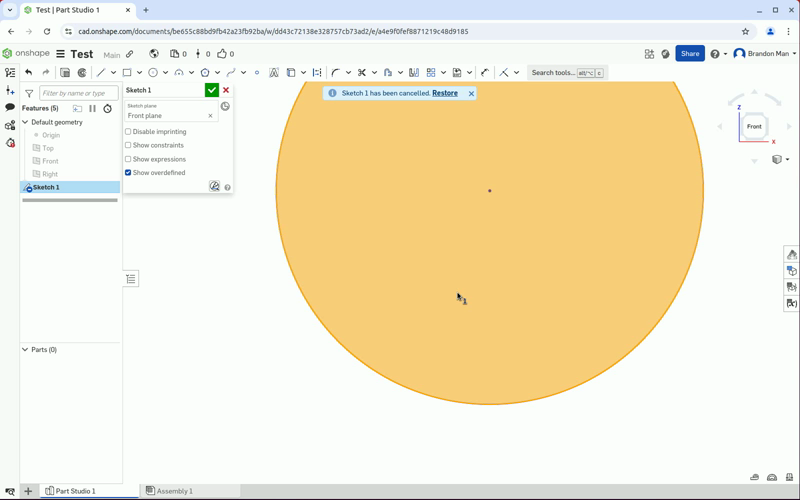
scroll(-6)
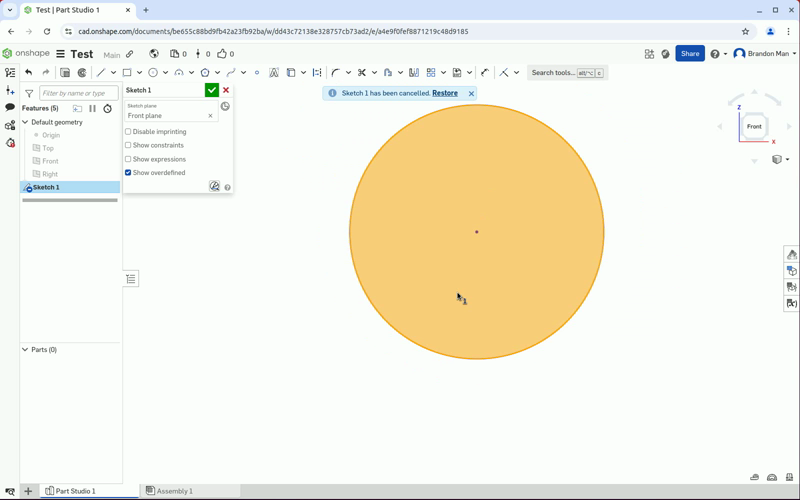
scroll(-6)
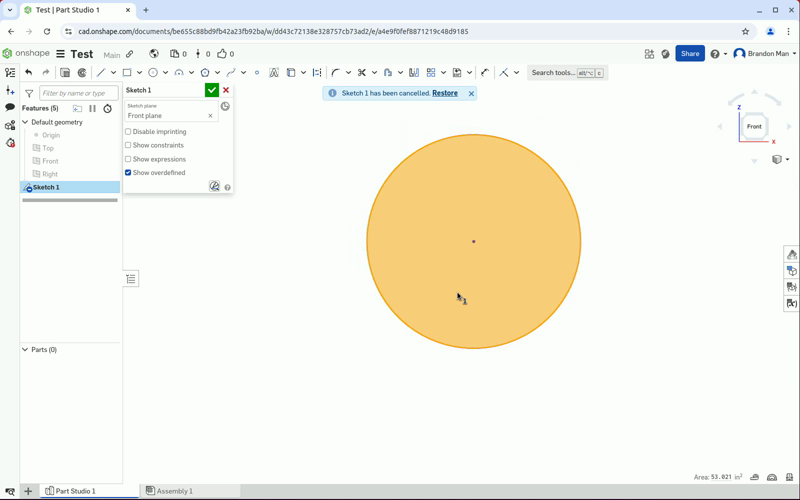
scroll(-6)
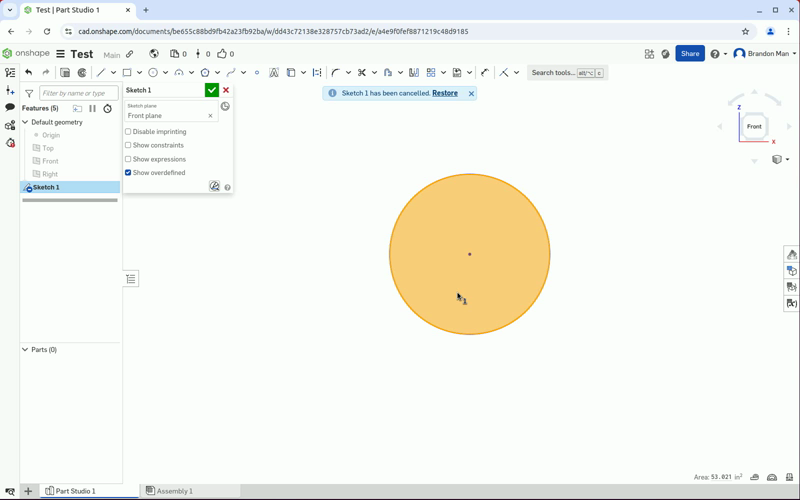
scroll(-6)
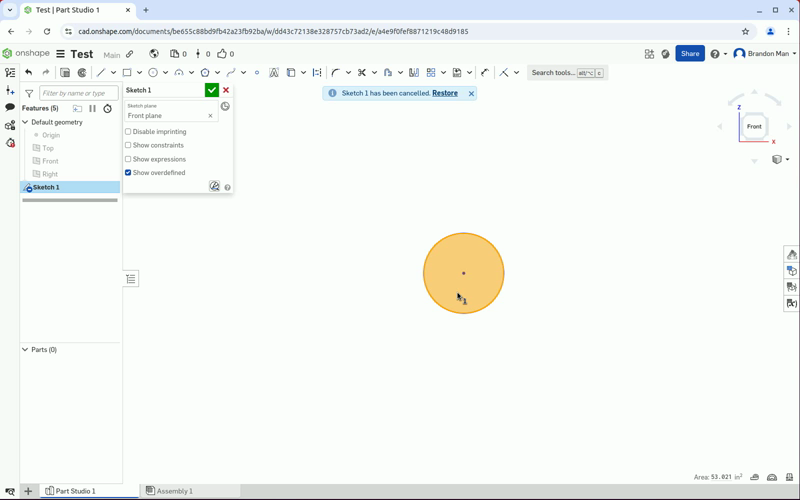
scroll(-6)
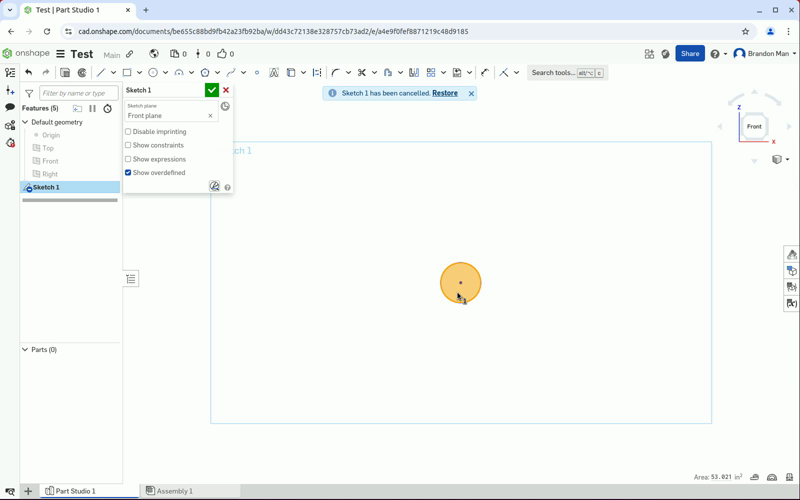
mouse_move(73, 352)
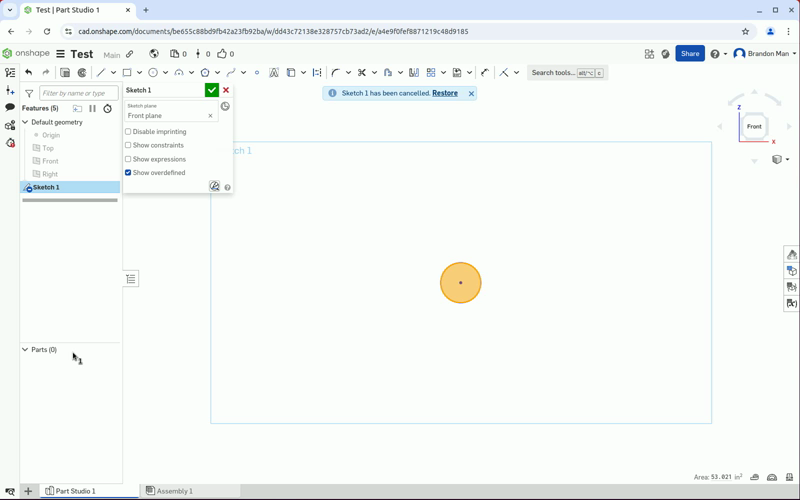
key(shift+y)
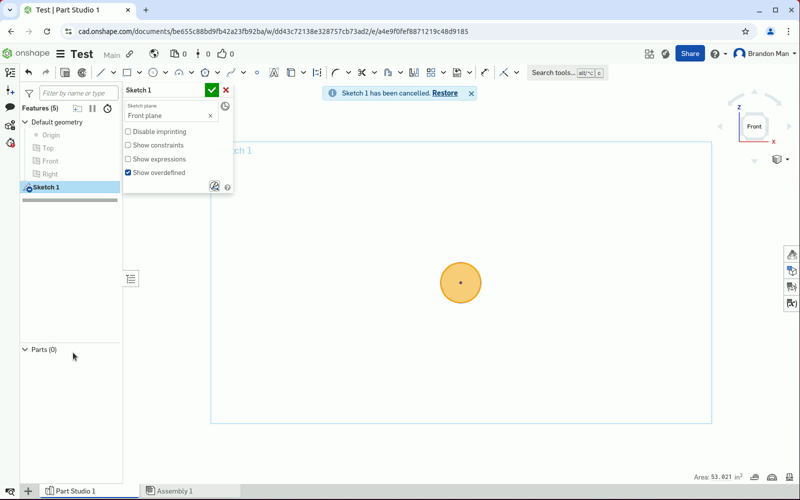
key(shift+e)
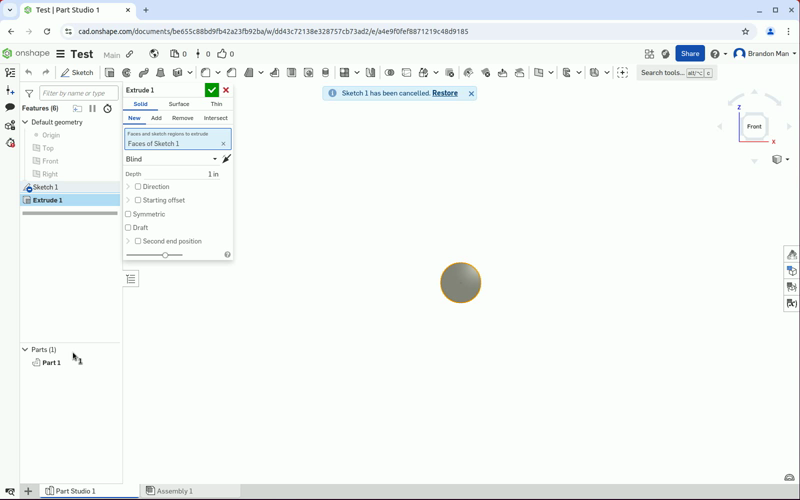
mouse_move(143, 106)
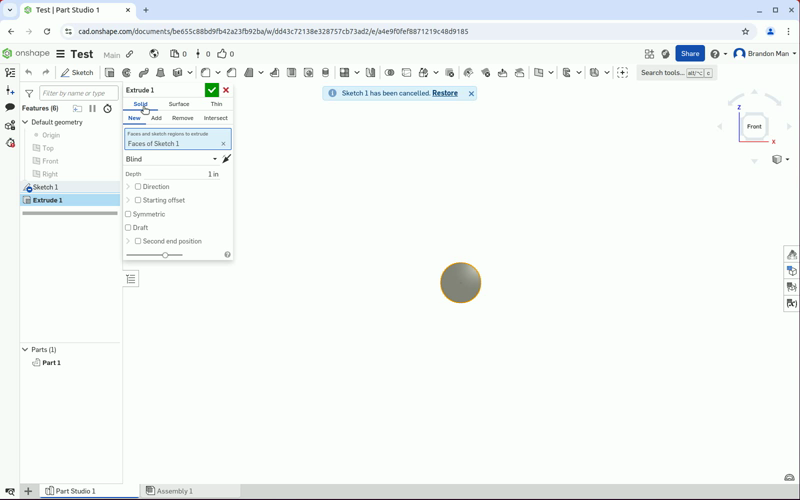
click(143, 106)
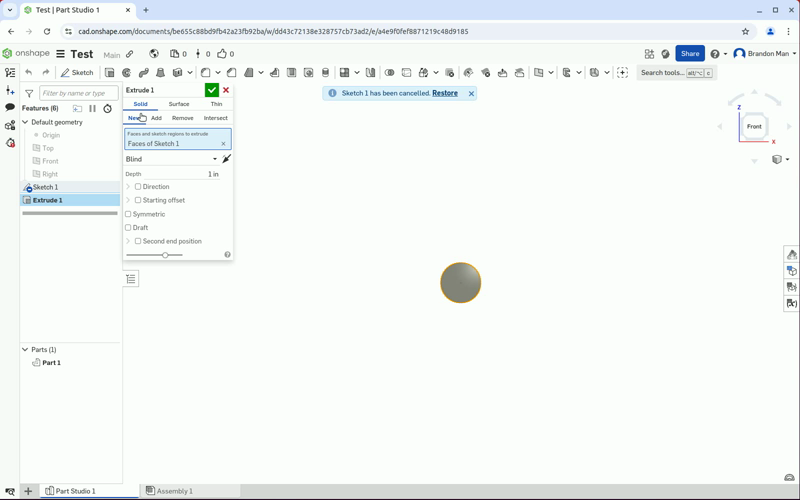
mouse_move(137, 120)
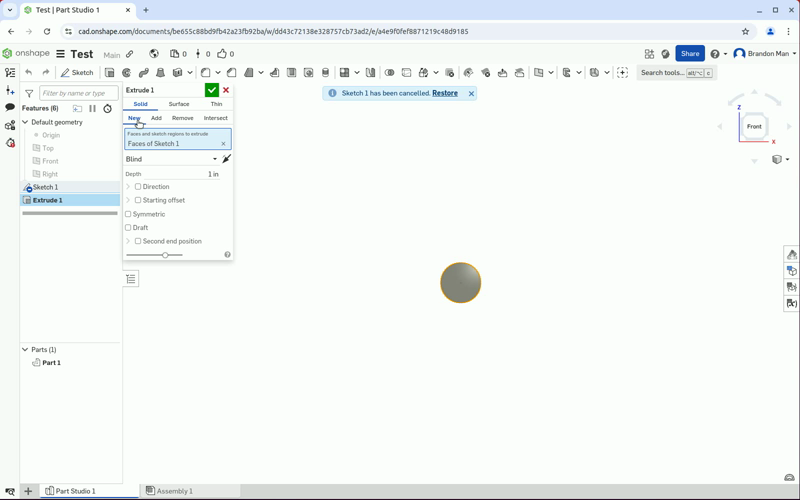
click(137, 120)
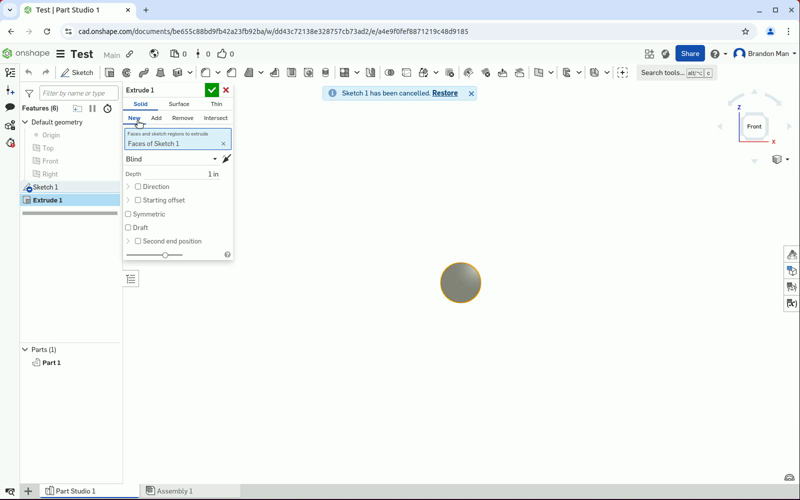
key(tab, 4)
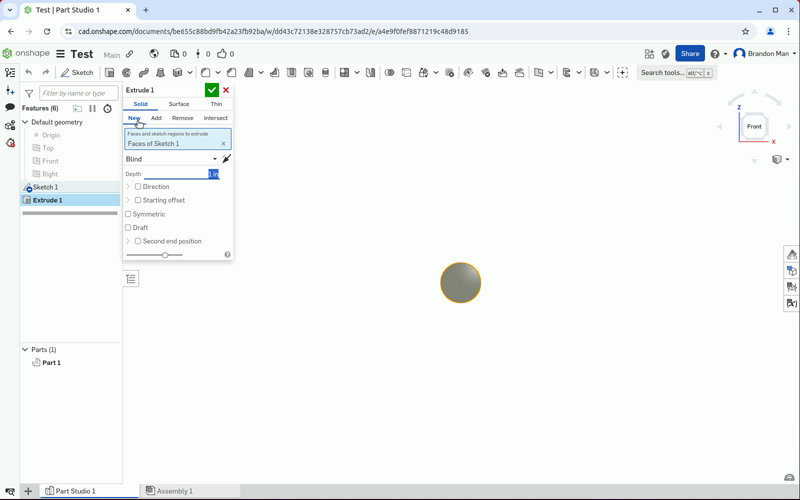
text(2.648)
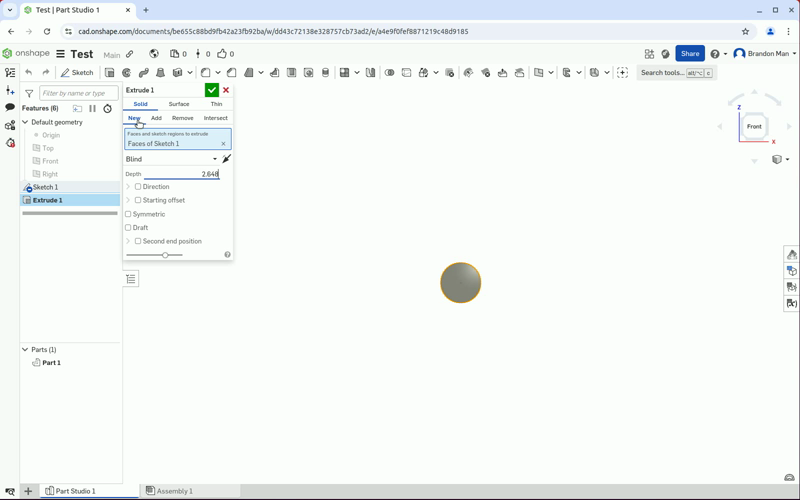
key(enter)
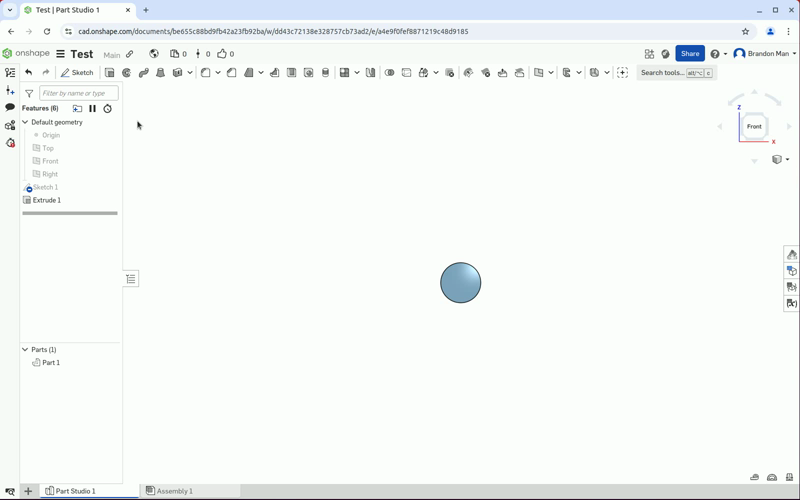
key(shift+h)
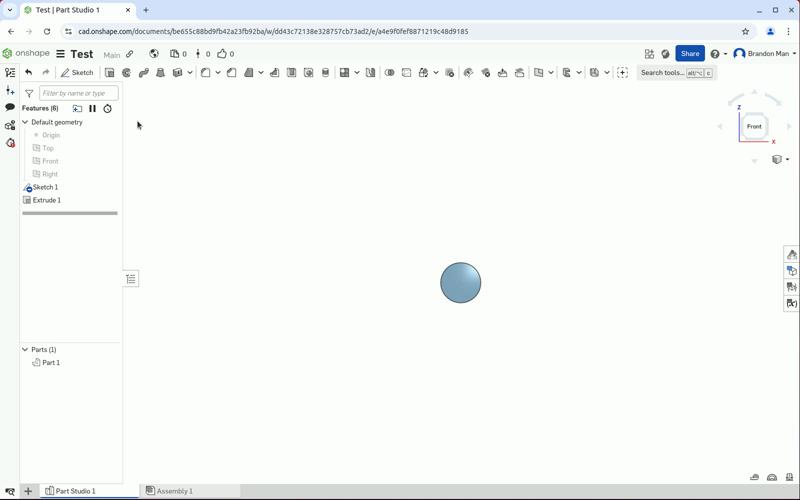
key(shift+h)
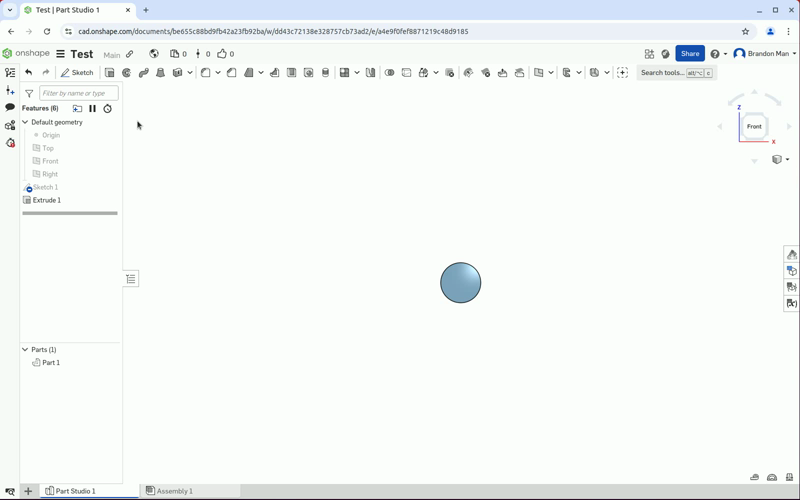
mouse_move(73, 189)
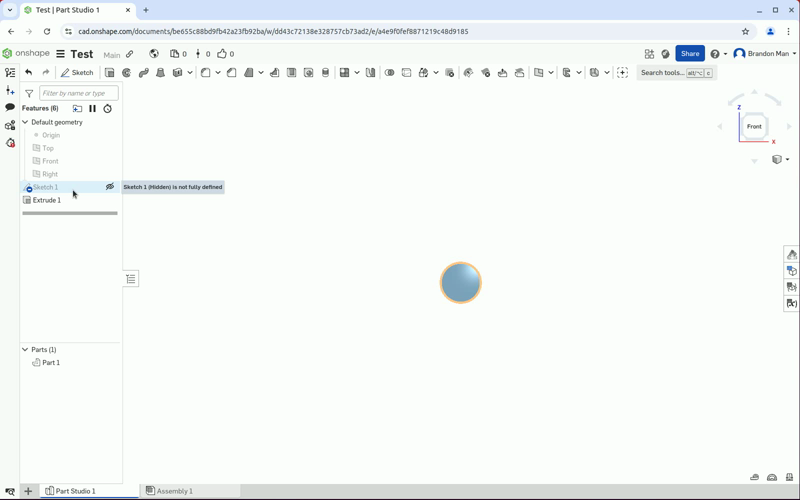
click(73, 189)
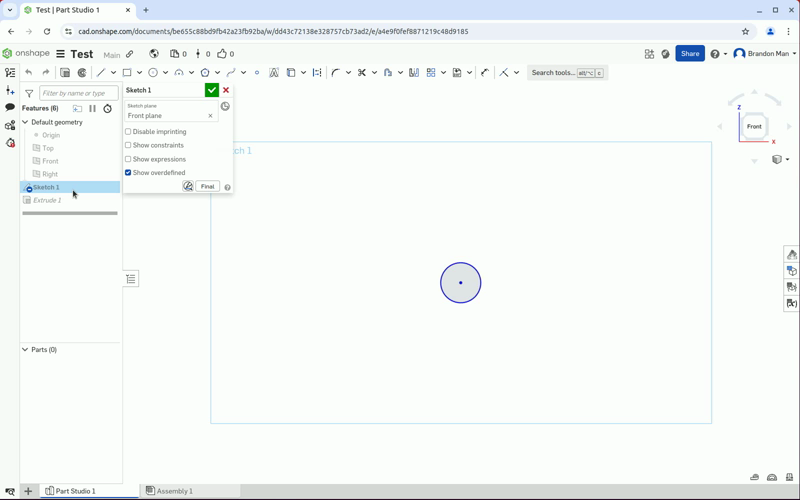
mouse_move(229, 92)
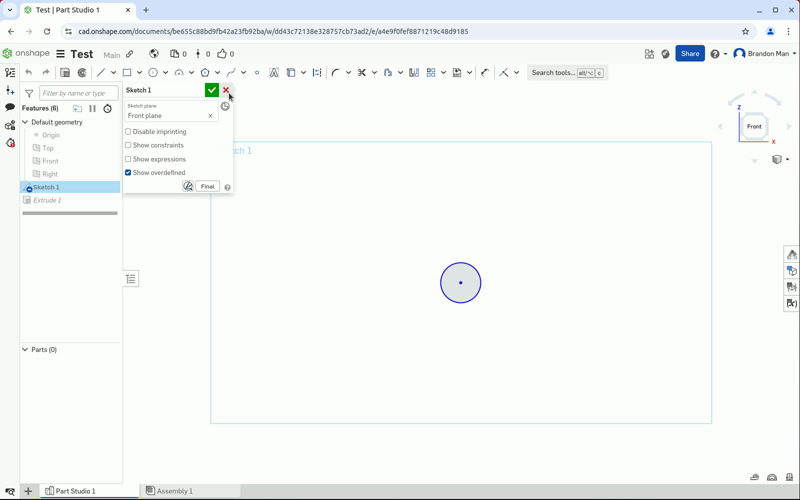
click(229, 92)
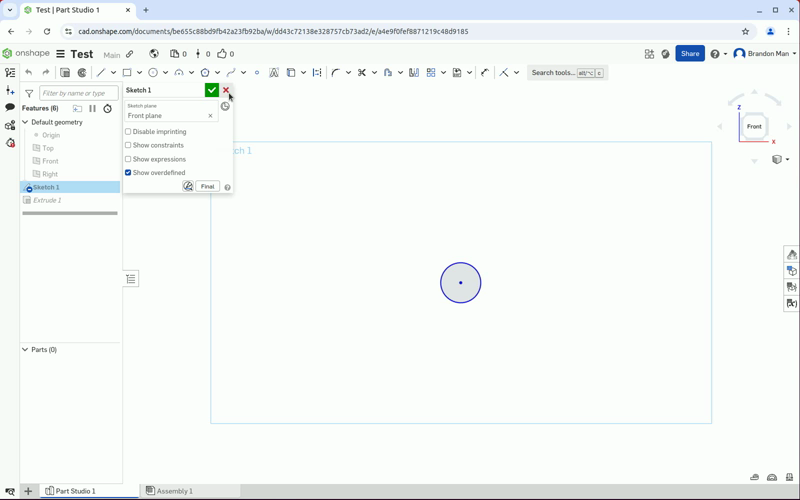
key(shift+s)
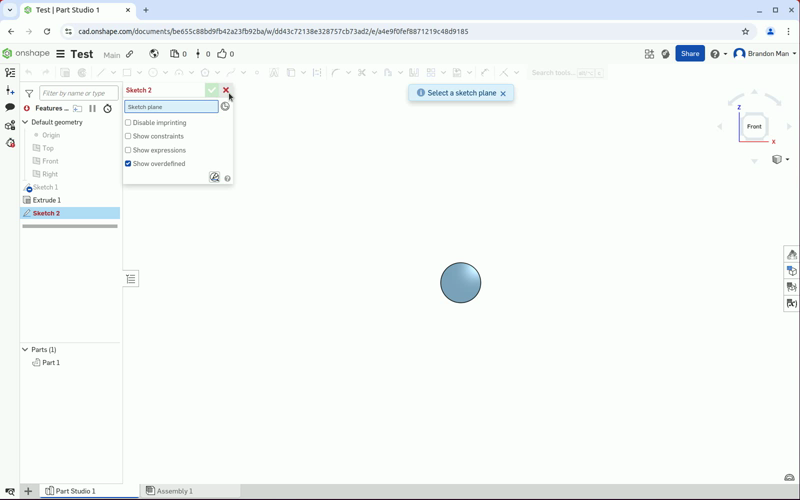
mouse_move(73, 163)
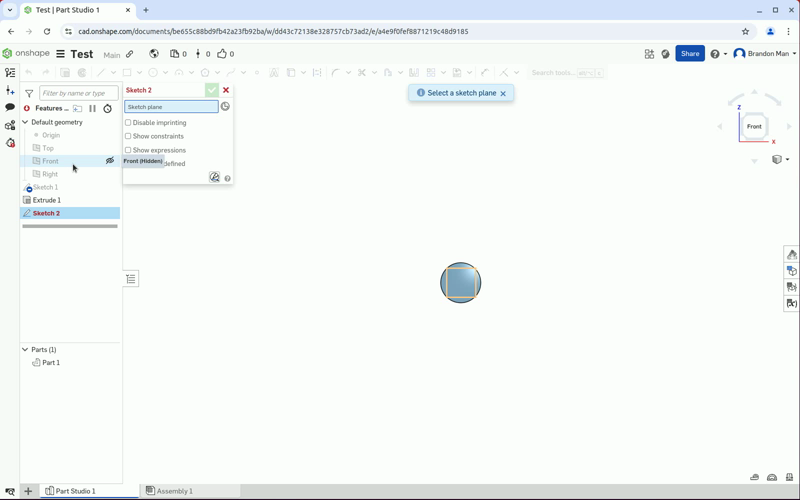
click(73, 163)
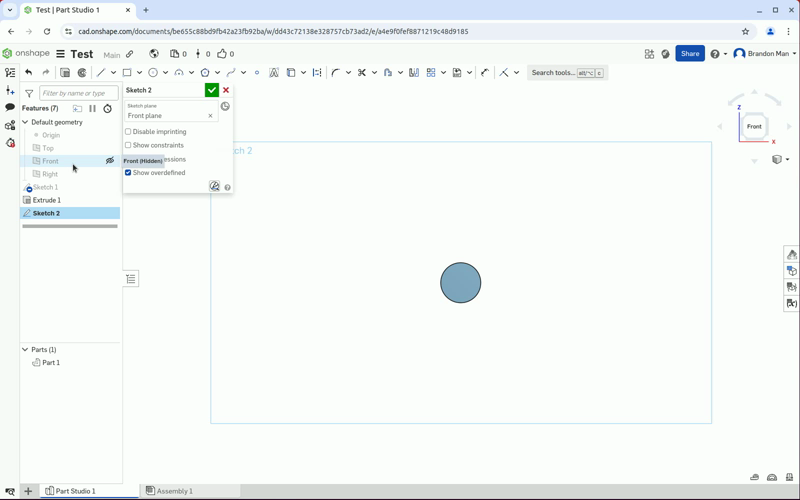
mouse_move(73, 352)
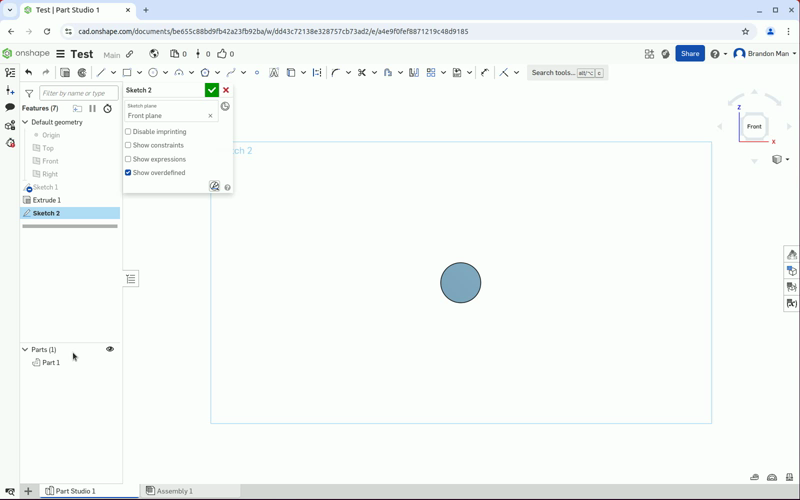
key(y)
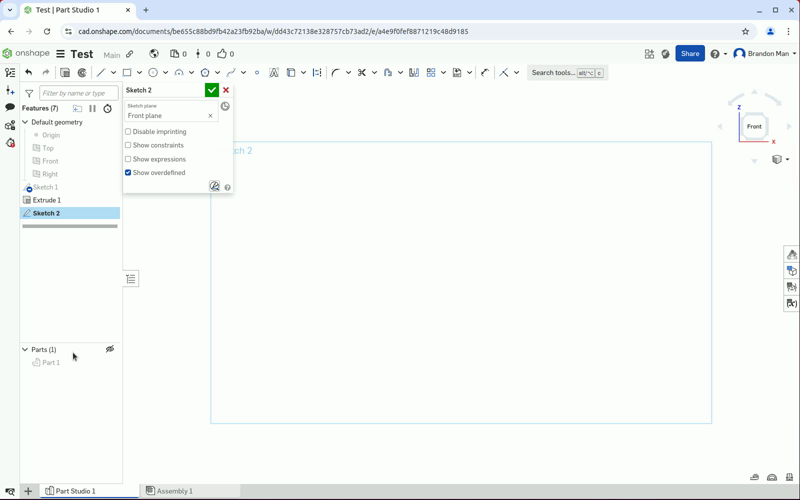
key(c)
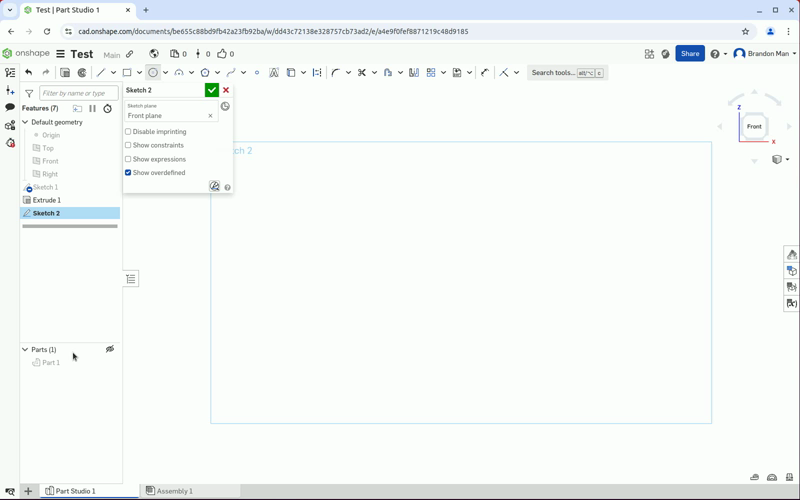
key_down(shift)
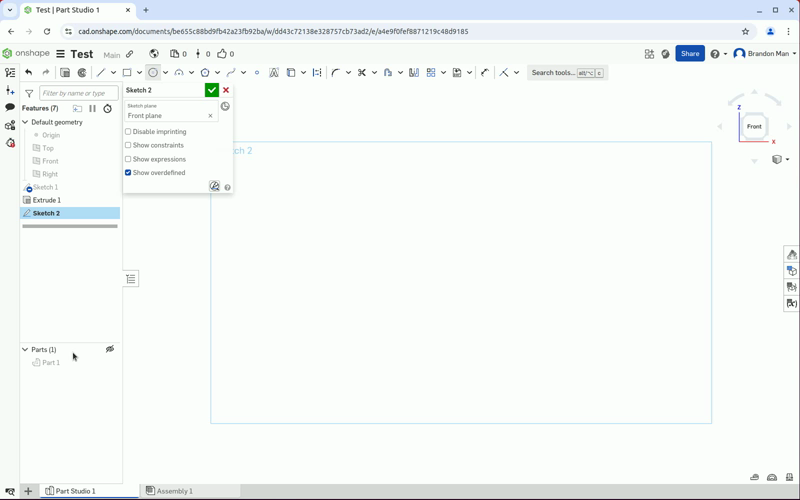
mouse_move(461, 282)
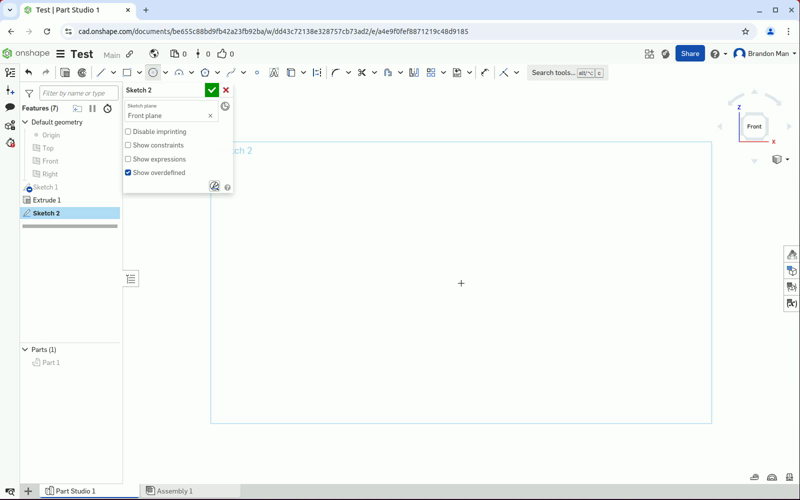
click(461, 282)
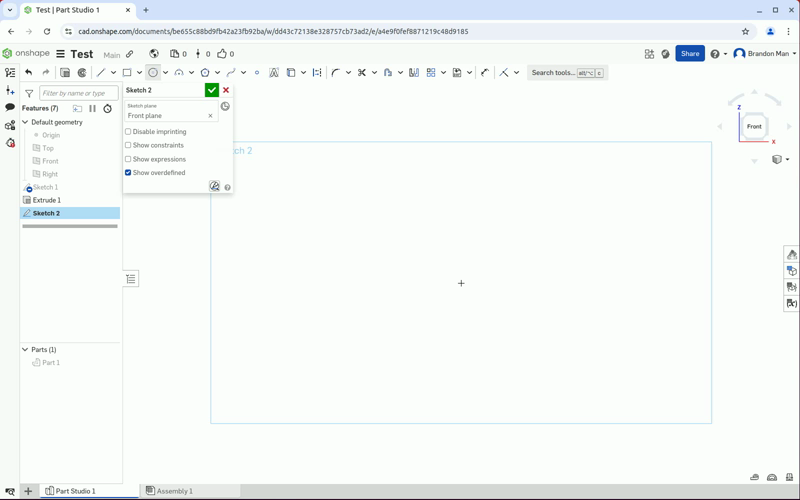
key_up(shift)
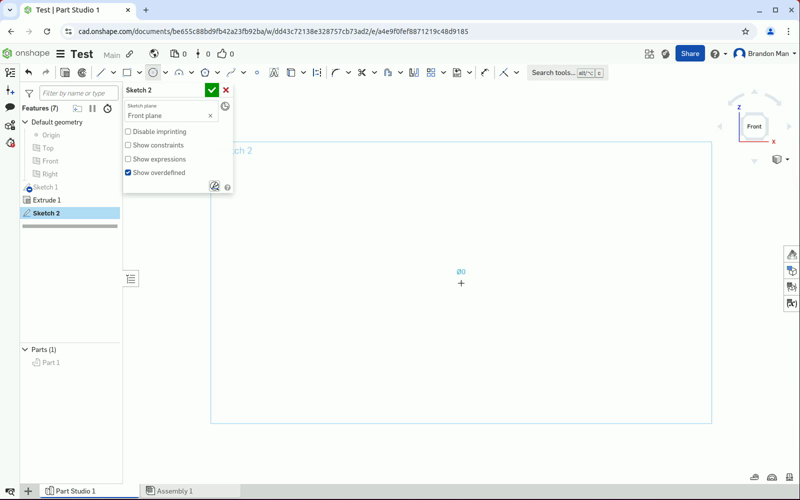
mouse_move(494, 282)
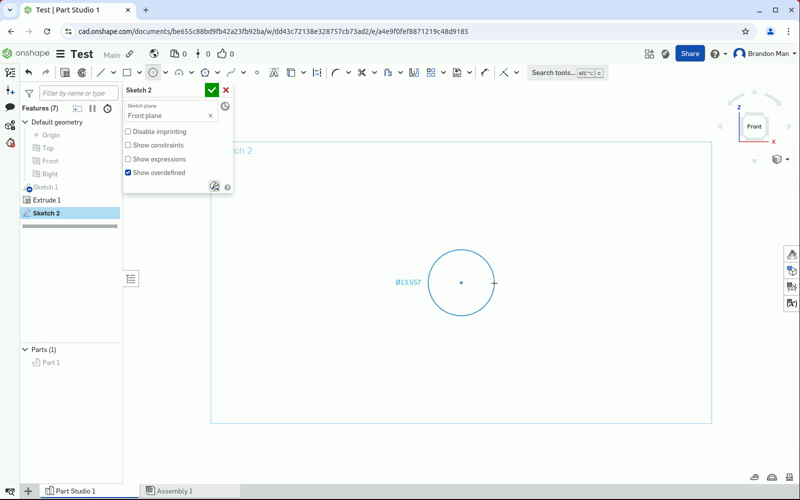
click(494, 282)
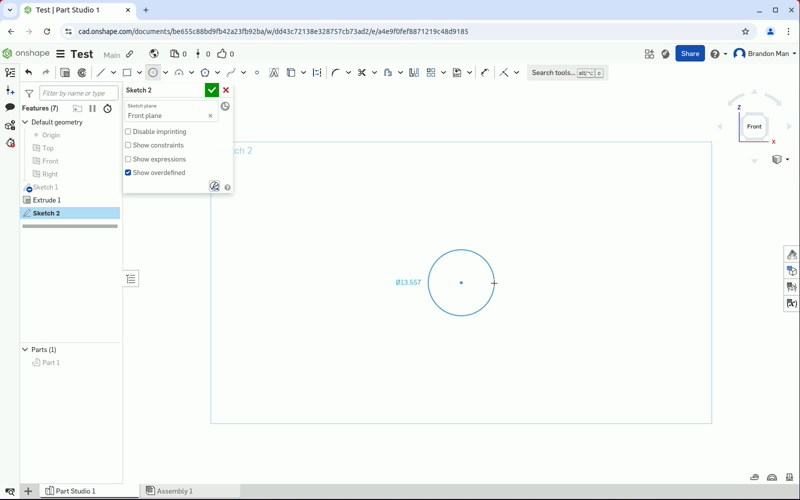
key(esc)
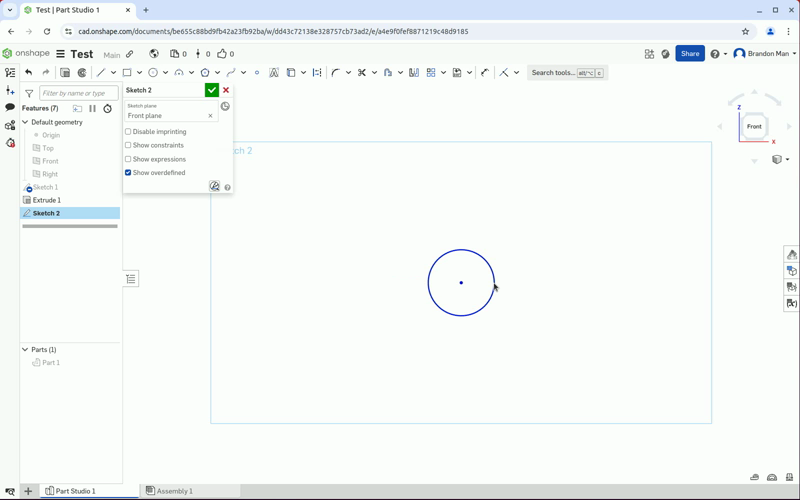
key(c)
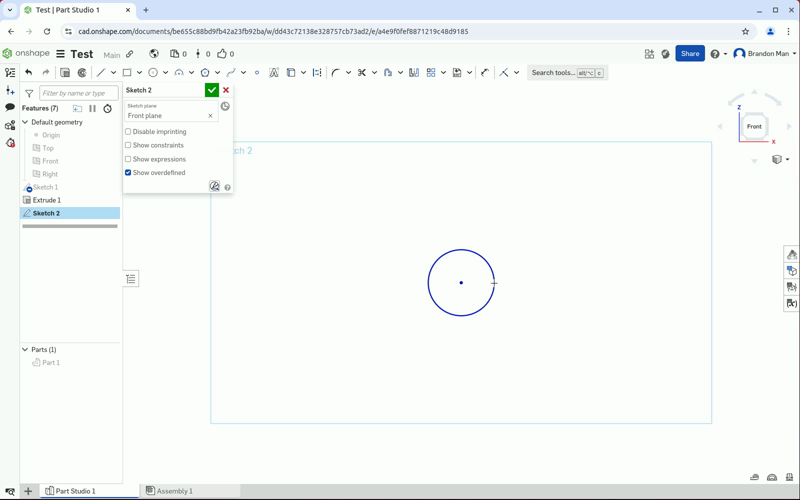
key_down(shift)
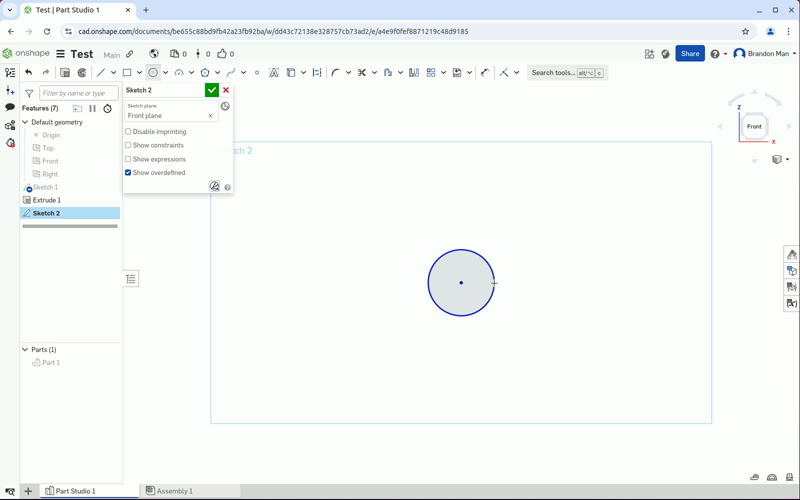
mouse_move(461, 282)
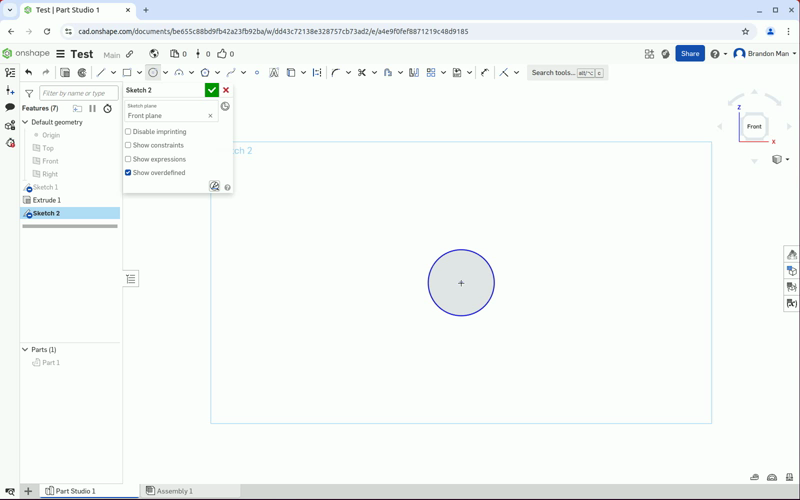
click(461, 282)
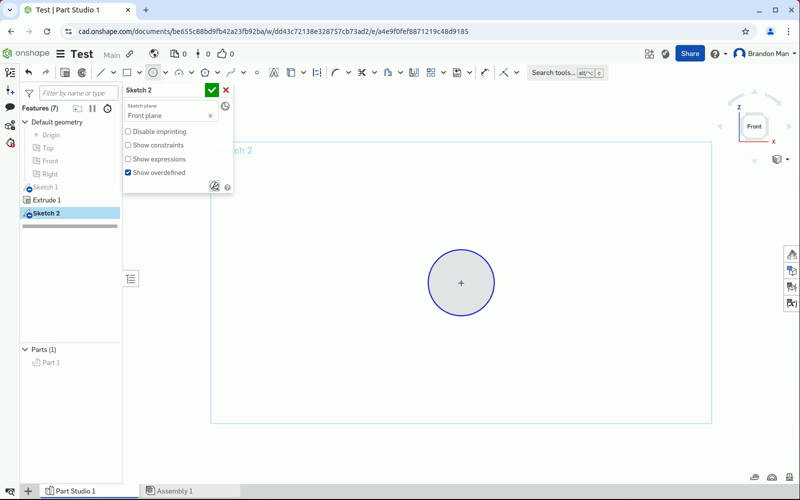
key_up(shift)
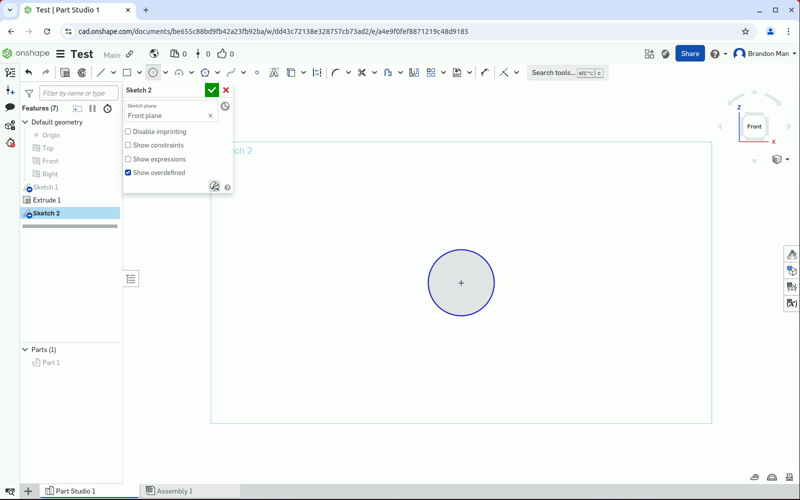
mouse_move(480, 282)
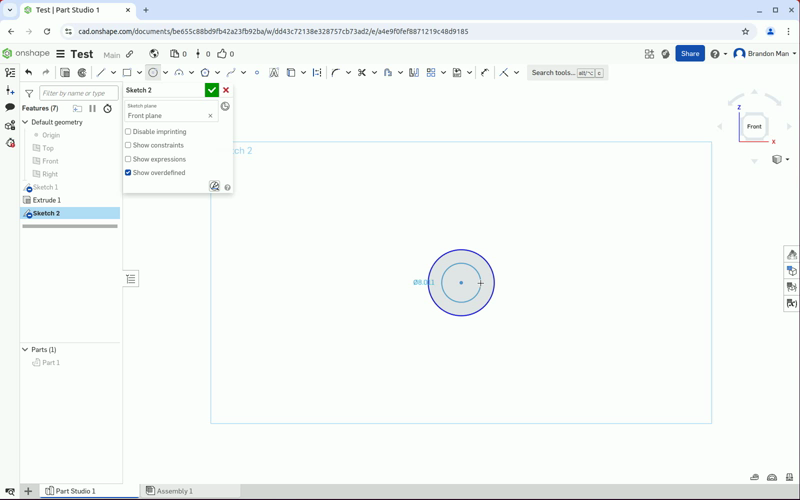
click(480, 282)
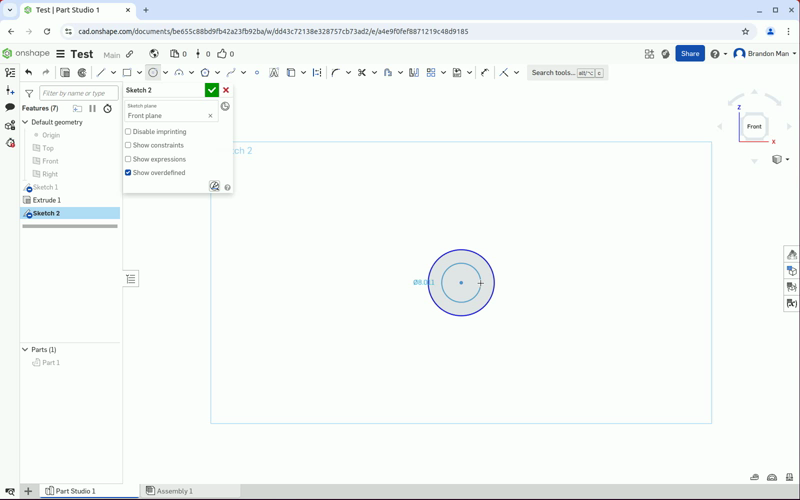
key(esc)
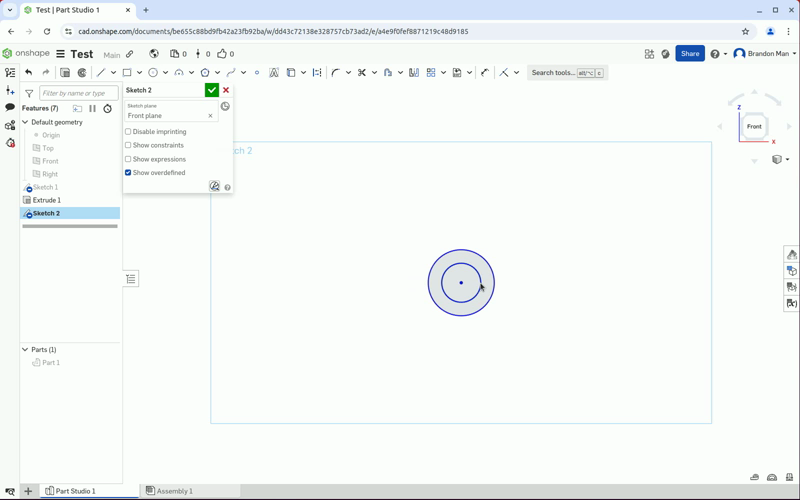
mouse_move(437, 298)
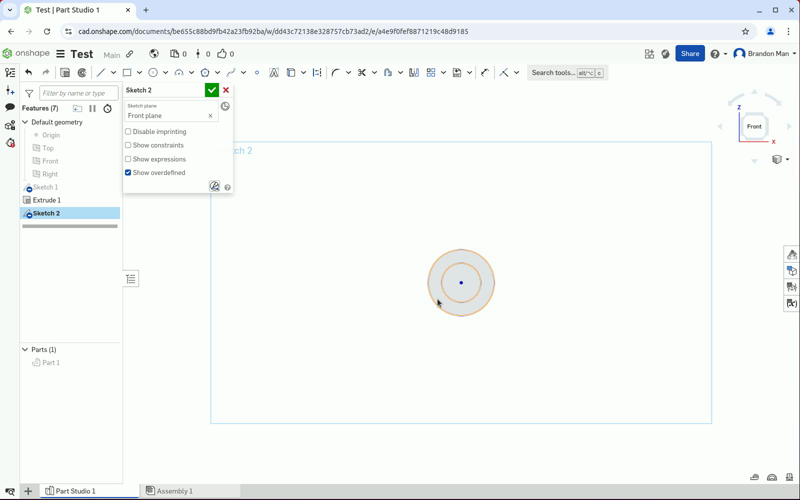
click(437, 298)
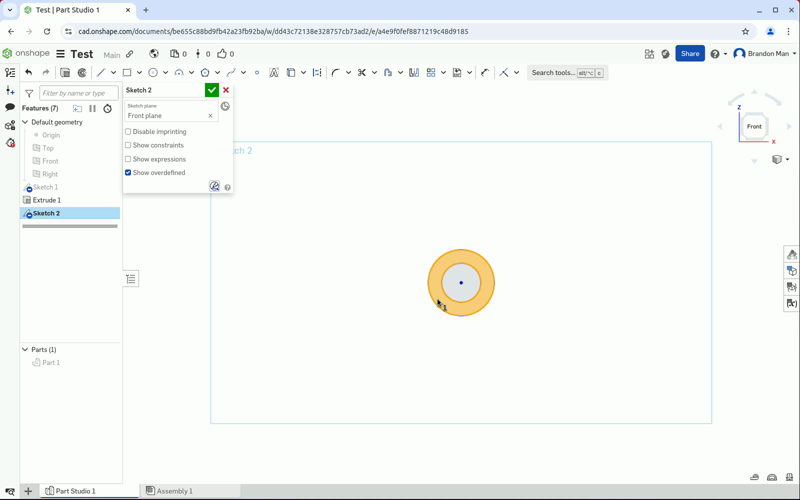
mouse_move(73, 352)
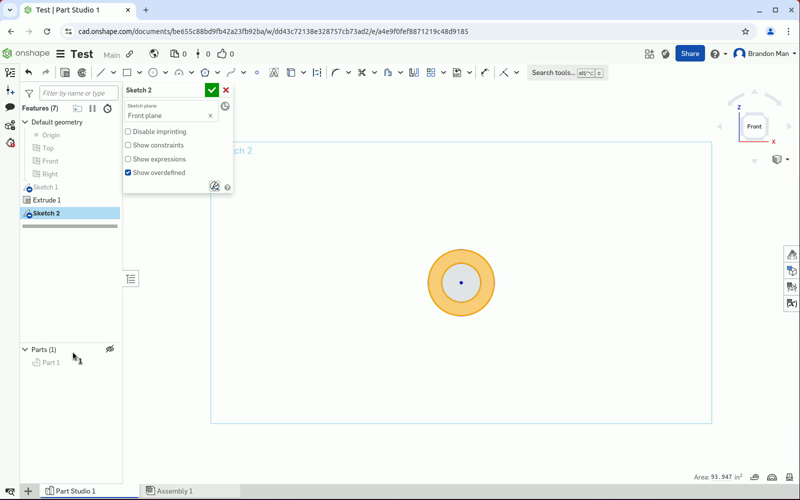
key(shift+y)
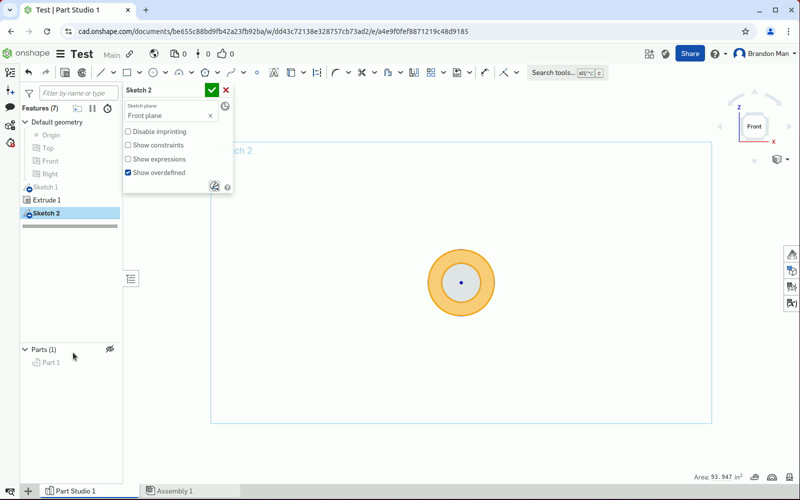
key(shift+e)
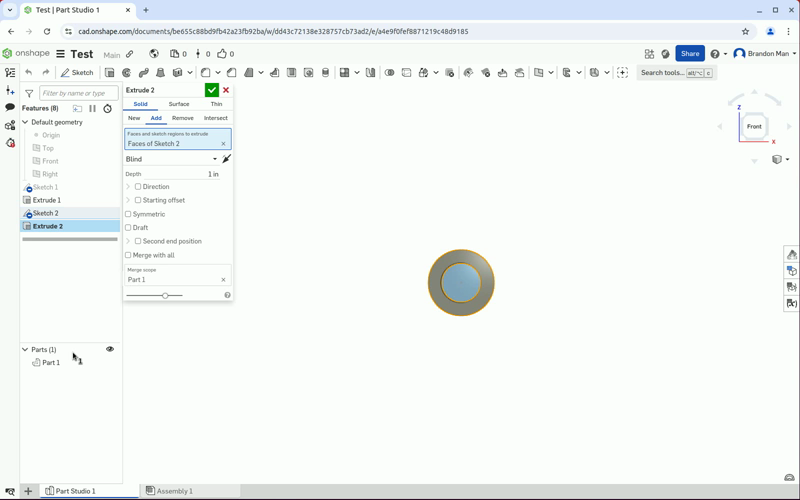
mouse_move(143, 106)
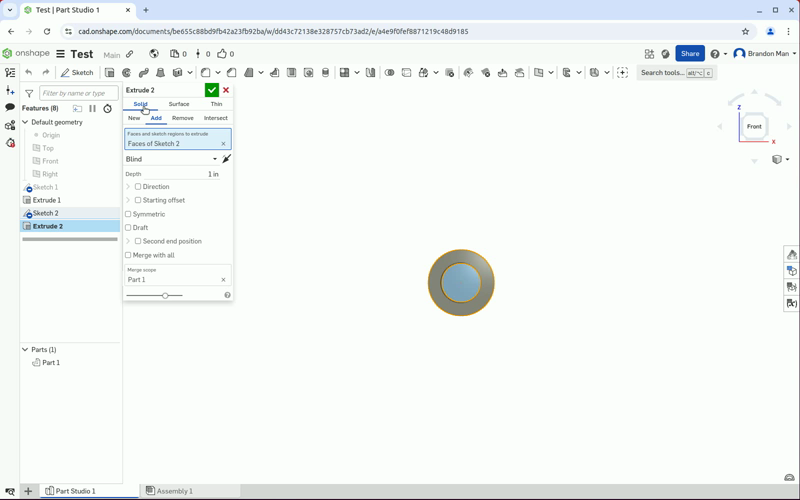
click(143, 106)
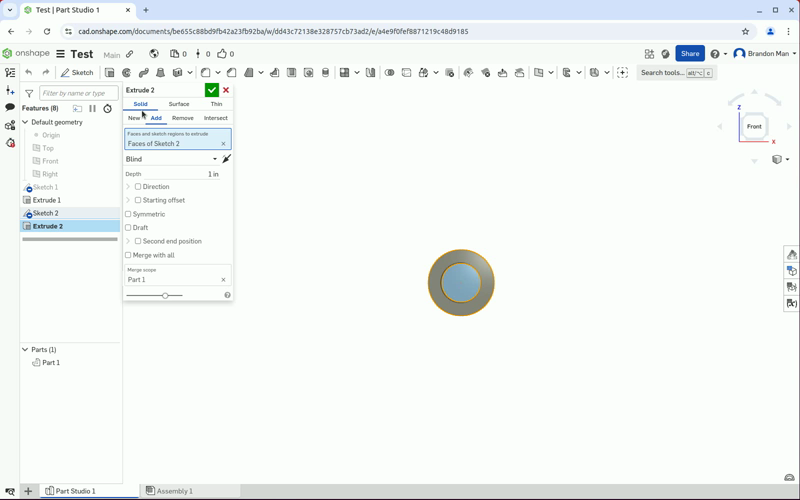
mouse_move(137, 120)
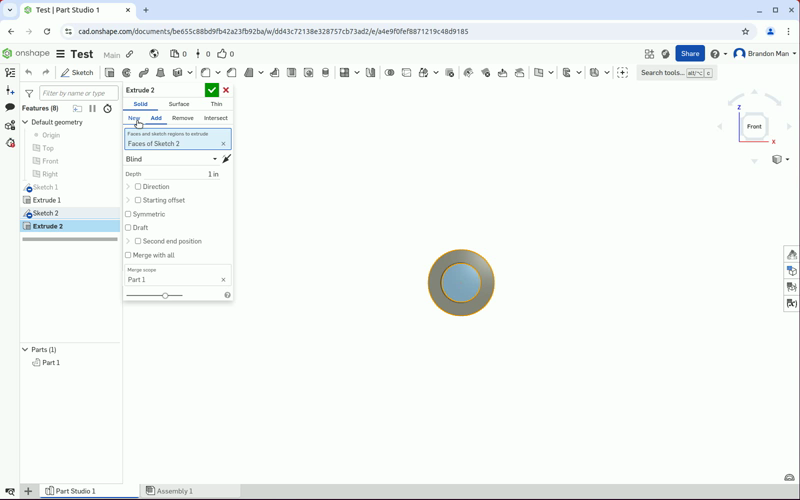
click(137, 120)
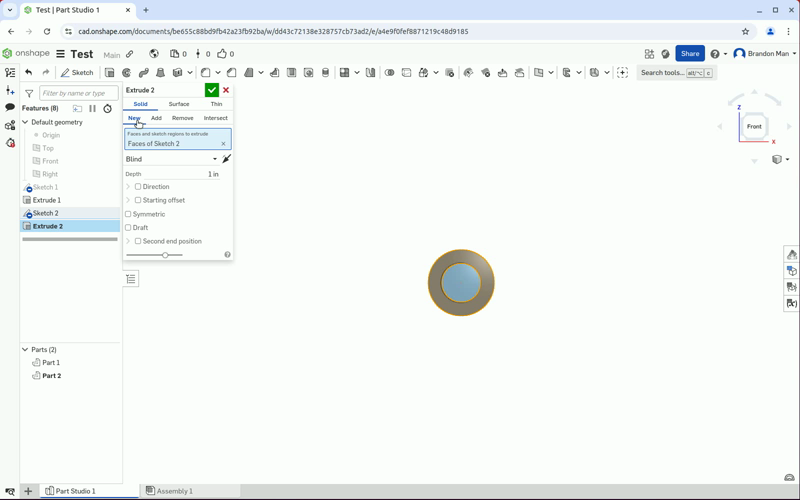
key(tab, 4)
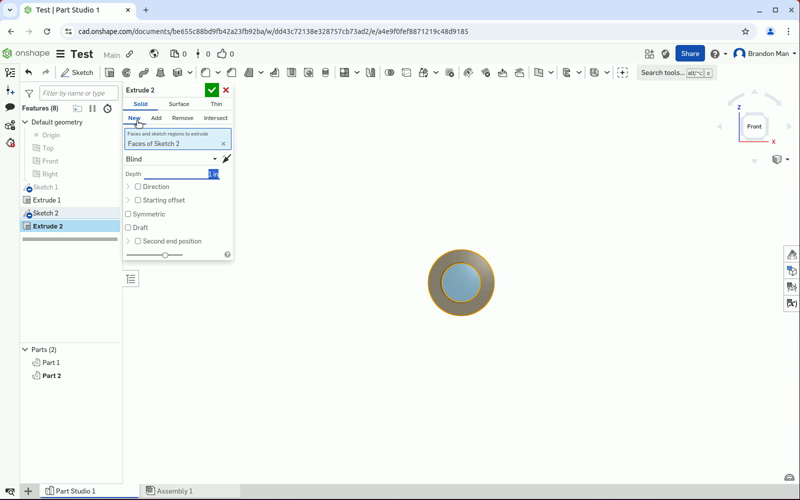
text(2.648)
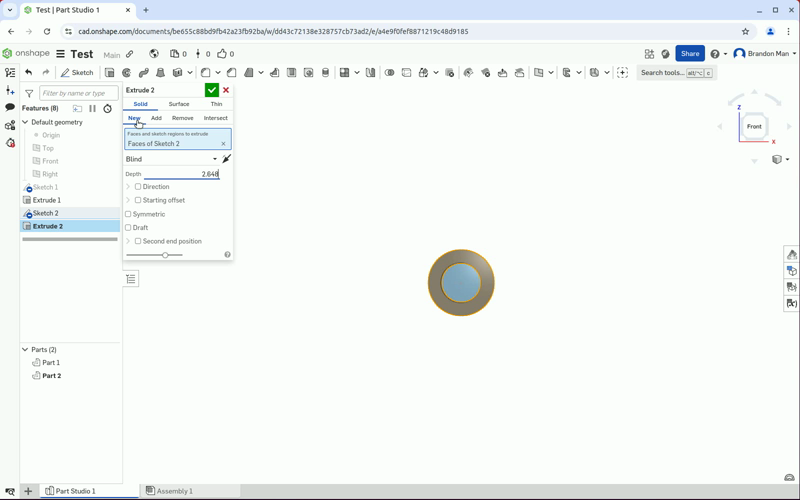
key(enter)
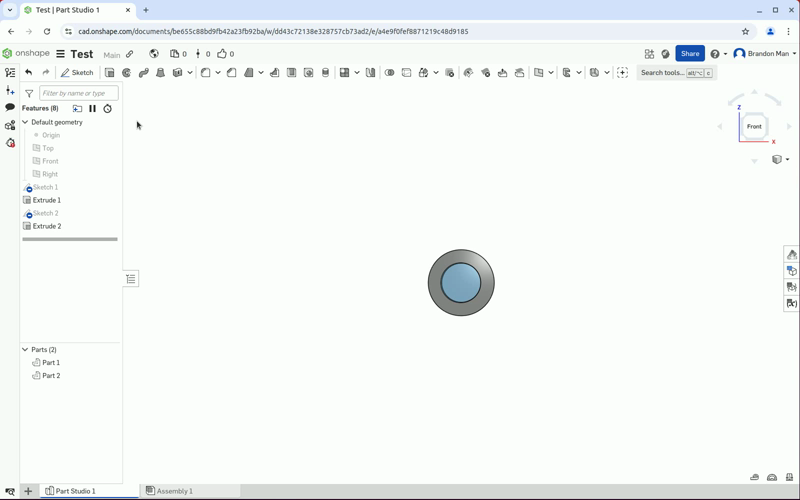
key(shift+h)
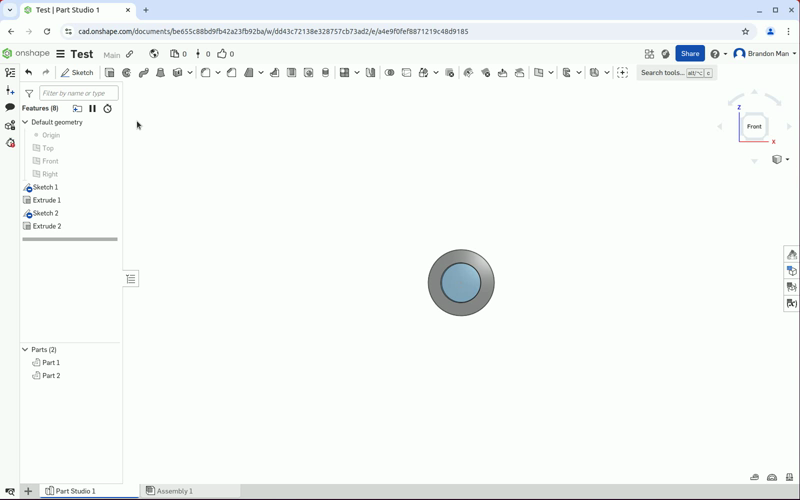
key(shift+h)
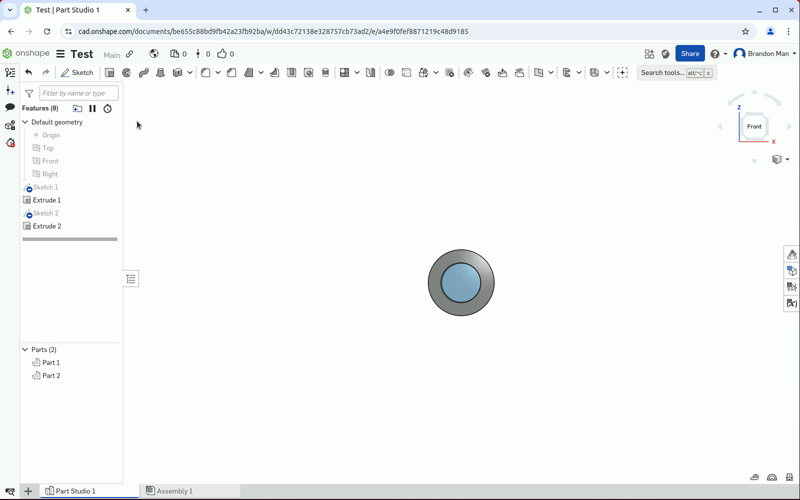
mouse_move(73, 189)
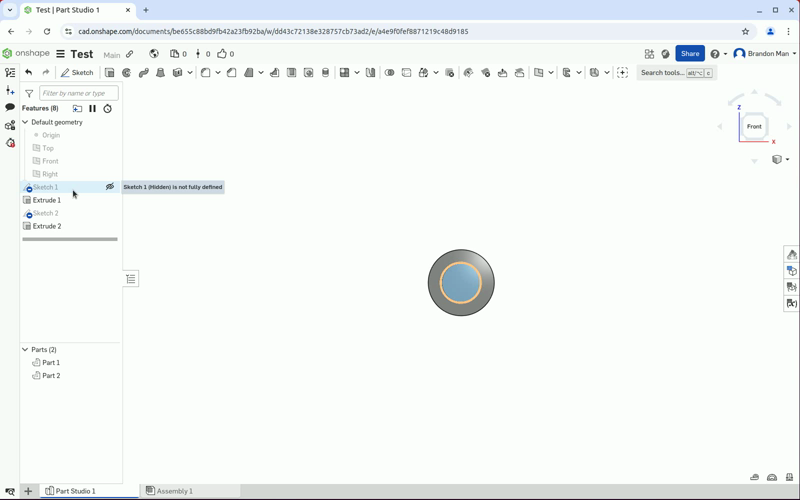
click(73, 189)
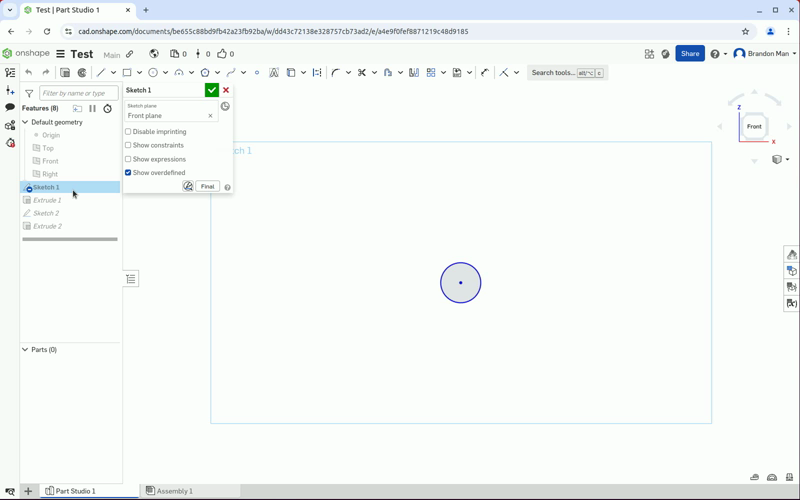
mouse_move(229, 92)
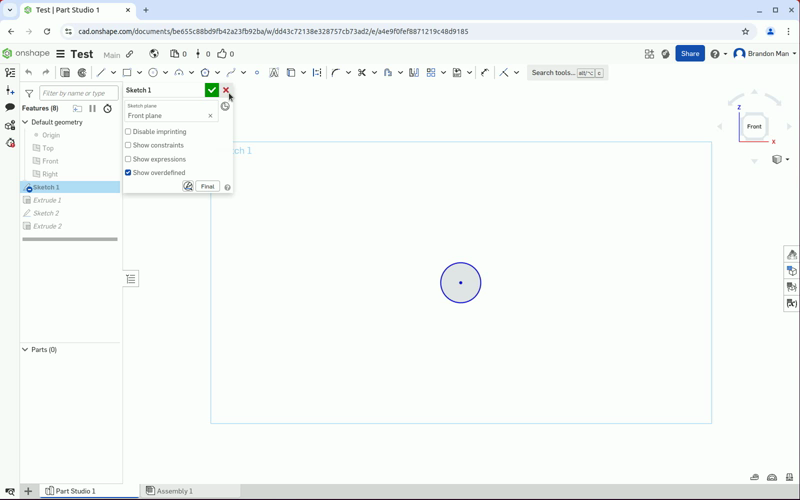
click(229, 92)
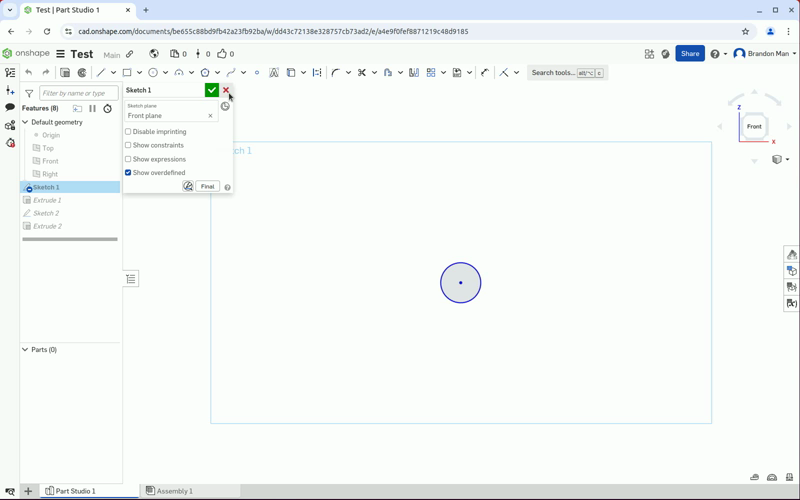
key(shift+s)
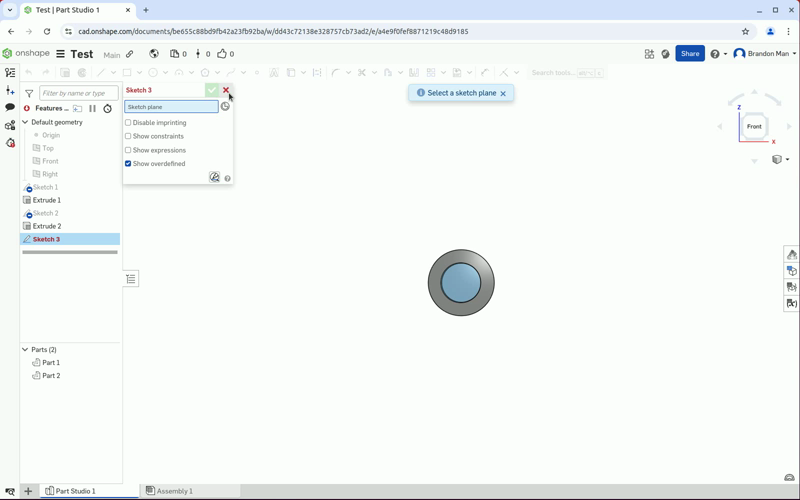
mouse_move(73, 163)
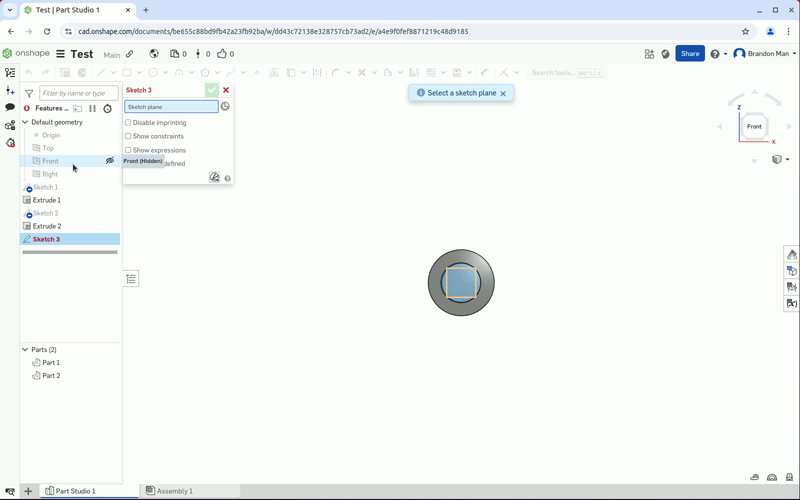
click(73, 163)
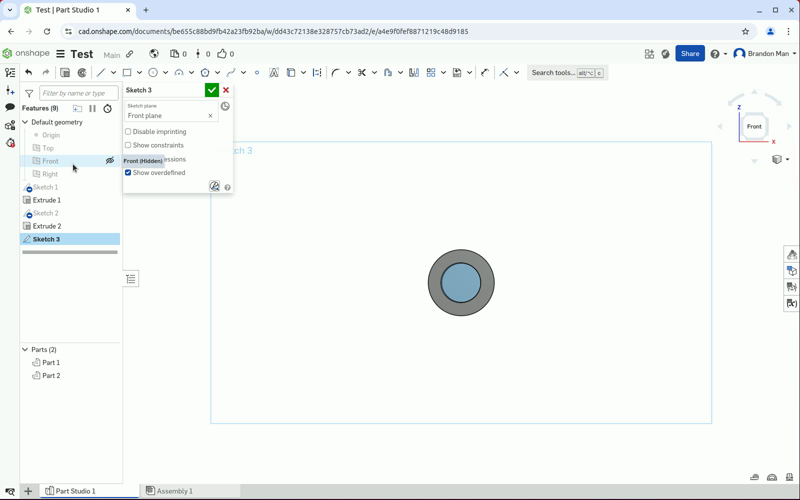
mouse_move(73, 352)
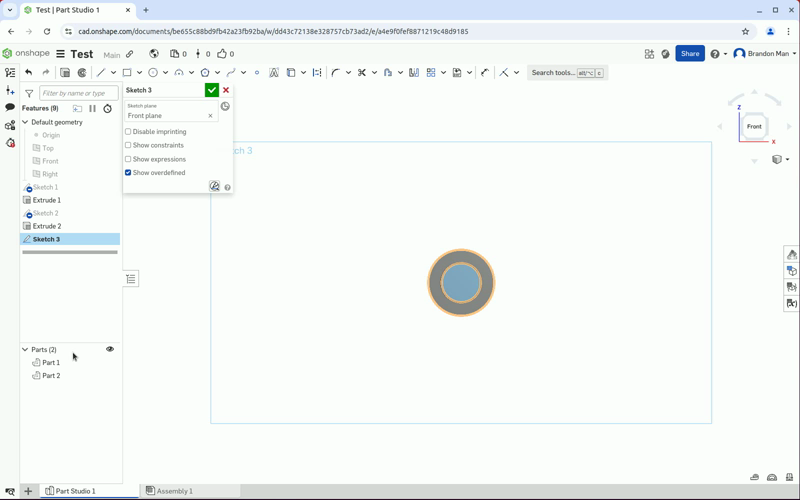
key(y)
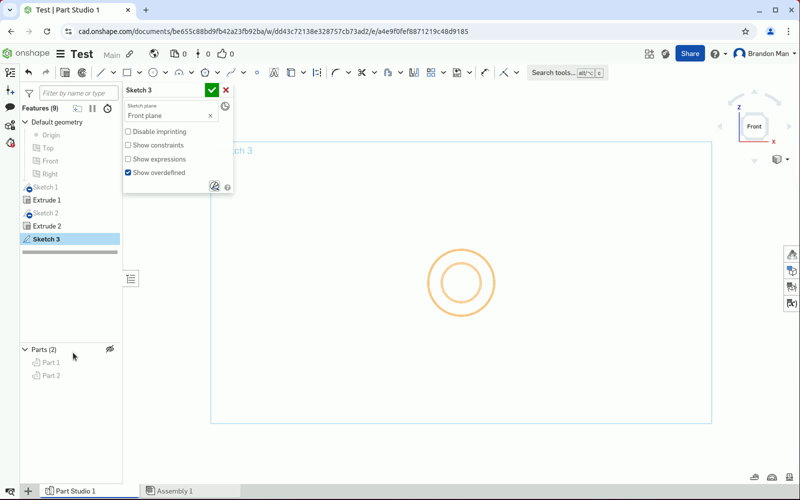
key(c)
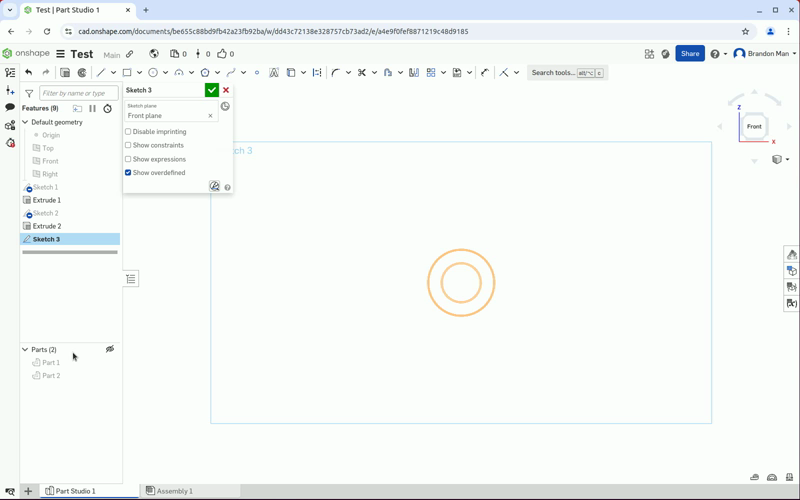
key_down(shift)
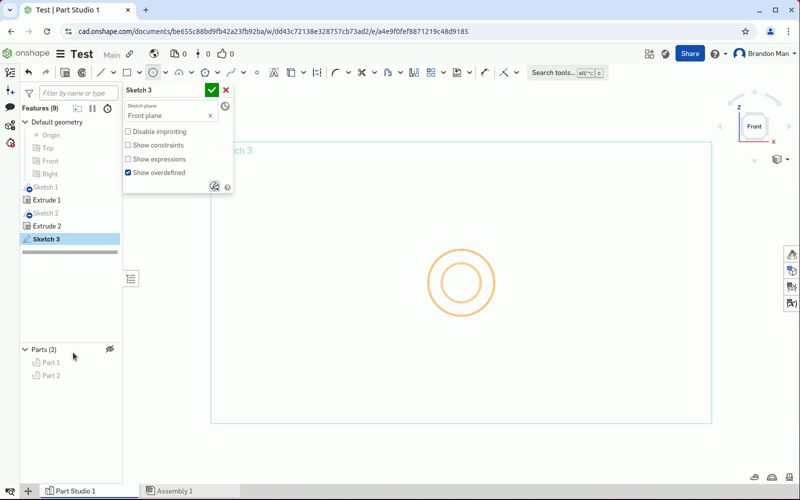
mouse_move(461, 282)
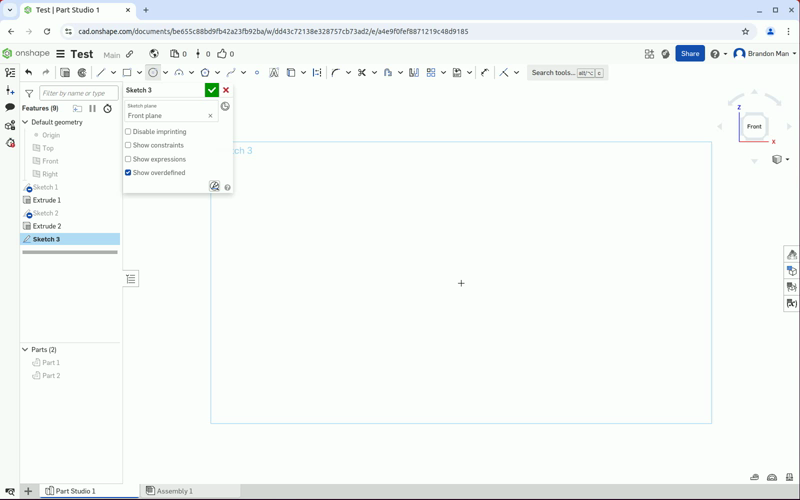
click(461, 282)
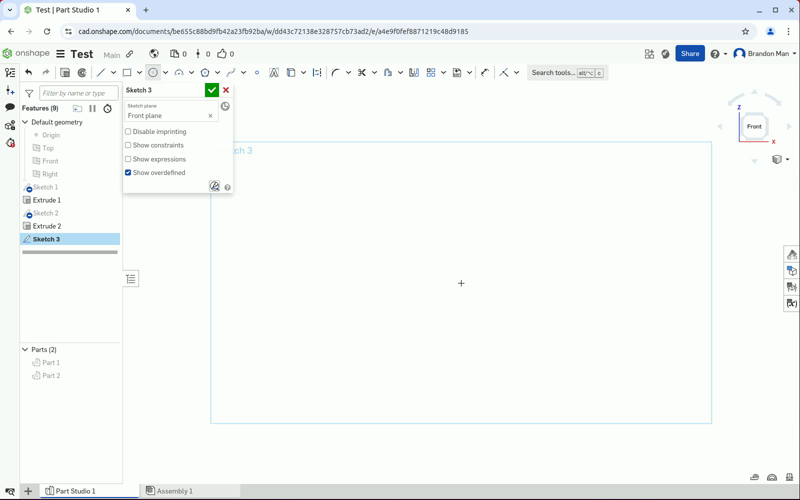
key_up(shift)
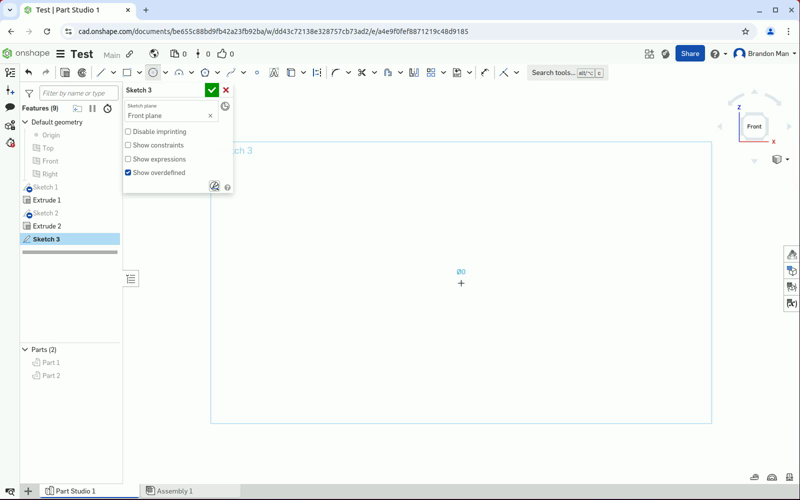
mouse_move(574, 282)
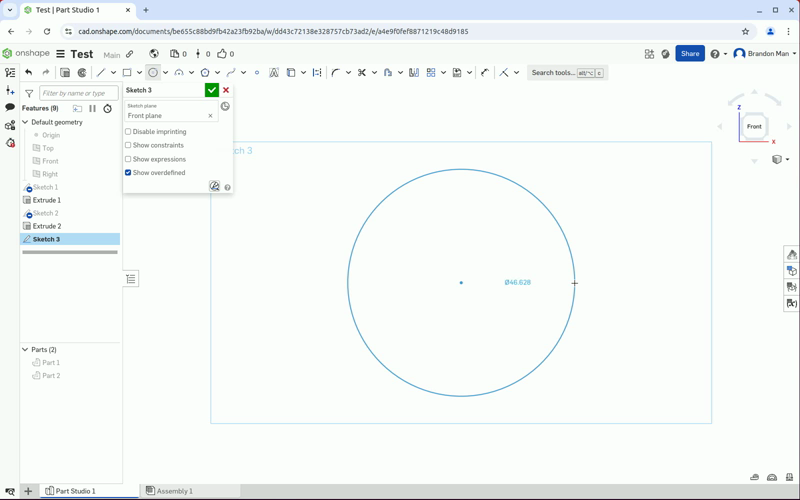
click(574, 282)
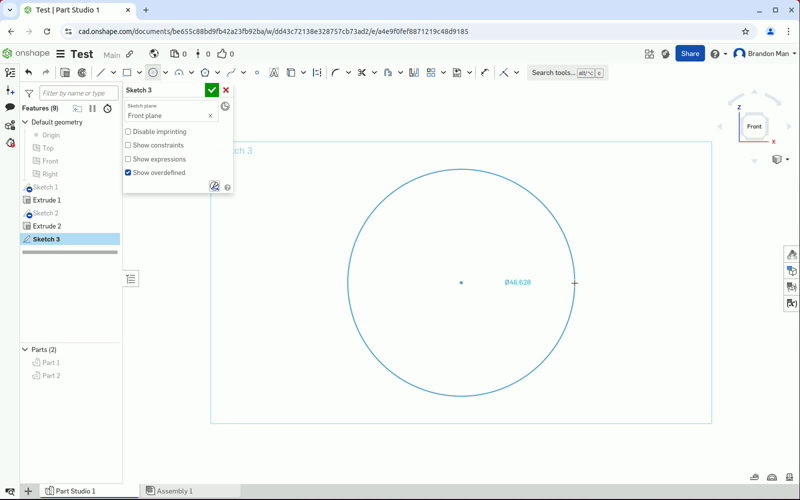
key(esc)
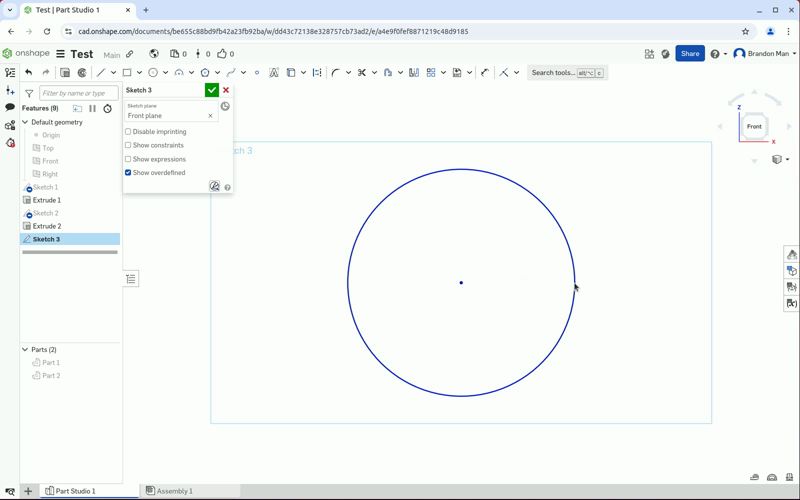
key(c)
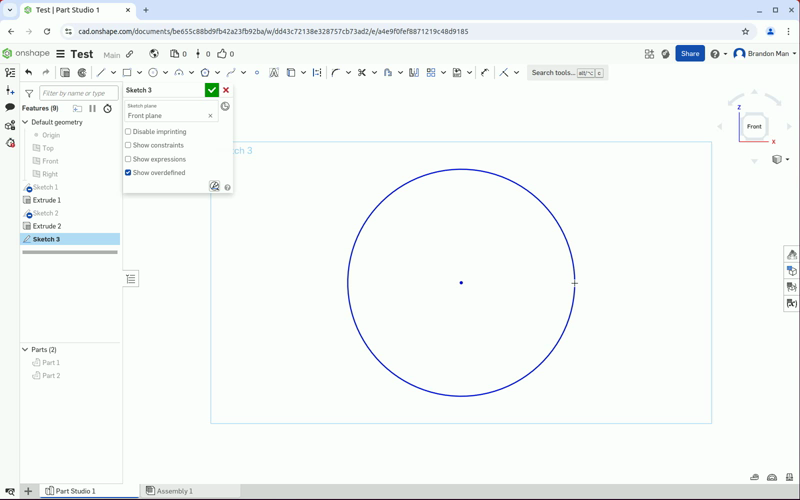
key_down(shift)
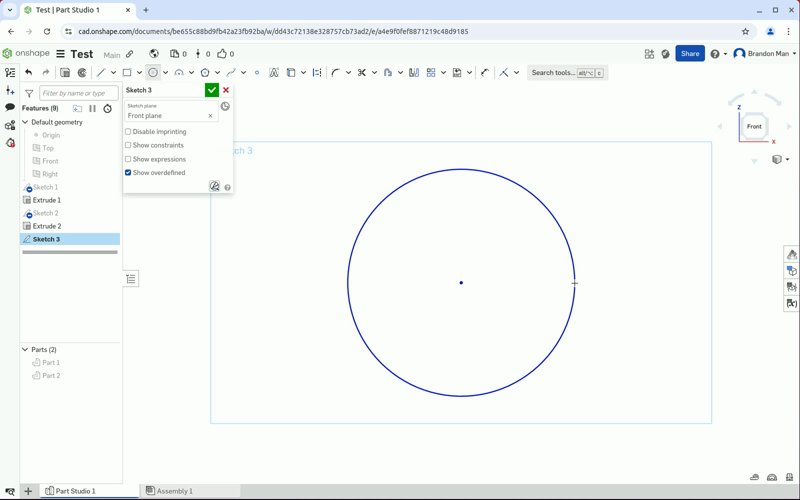
mouse_move(461, 282)
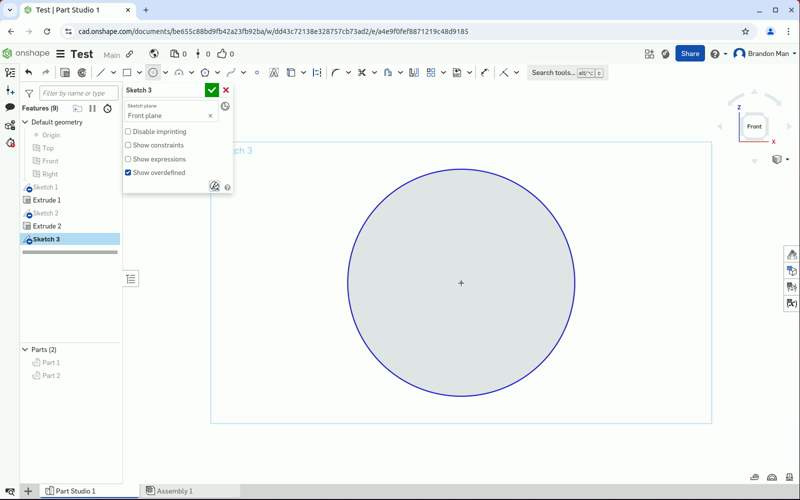
click(461, 282)
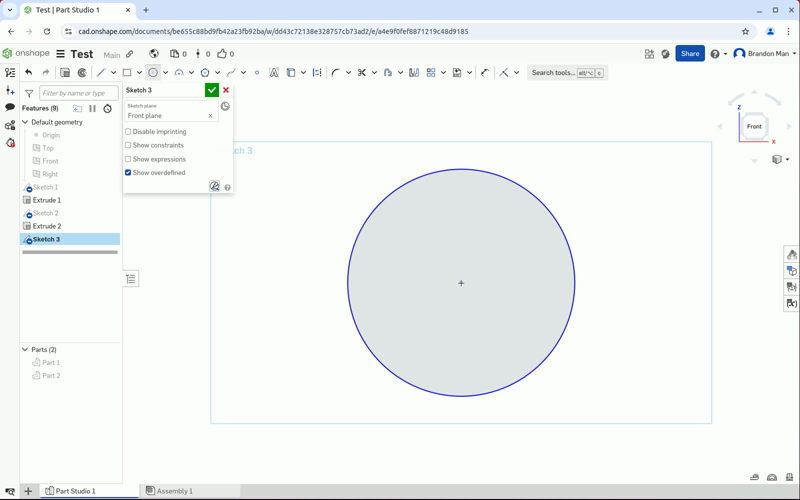
key_up(shift)
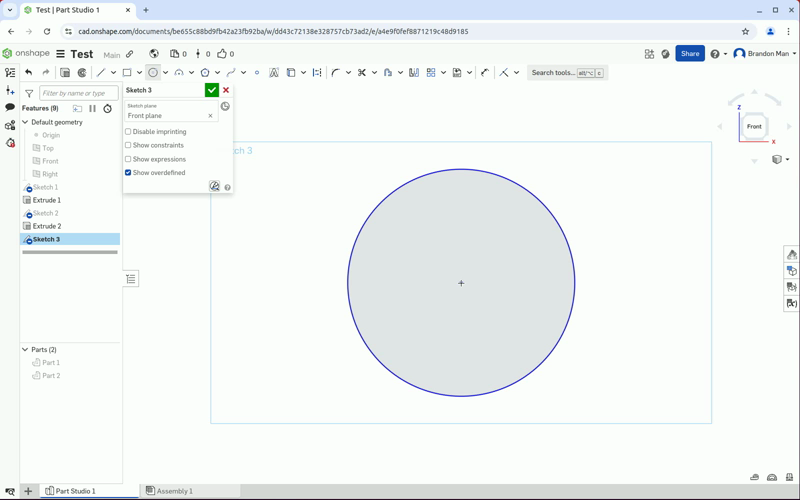
mouse_move(560, 282)
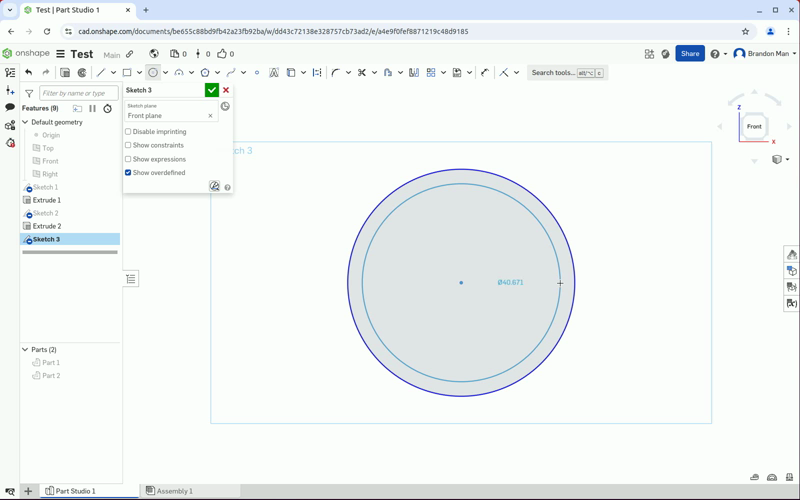
click(560, 282)
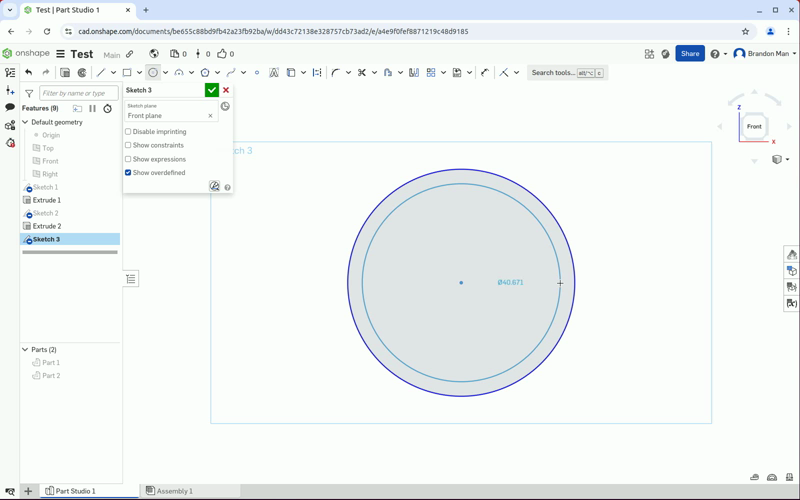
key(esc)
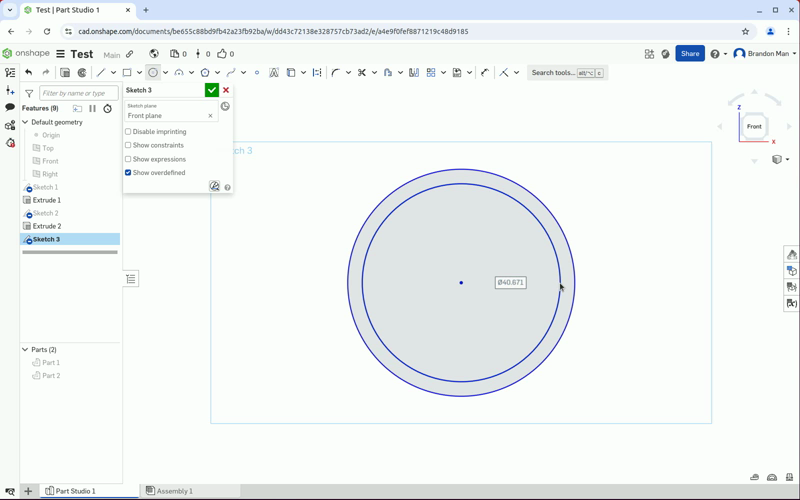
mouse_move(563, 313)
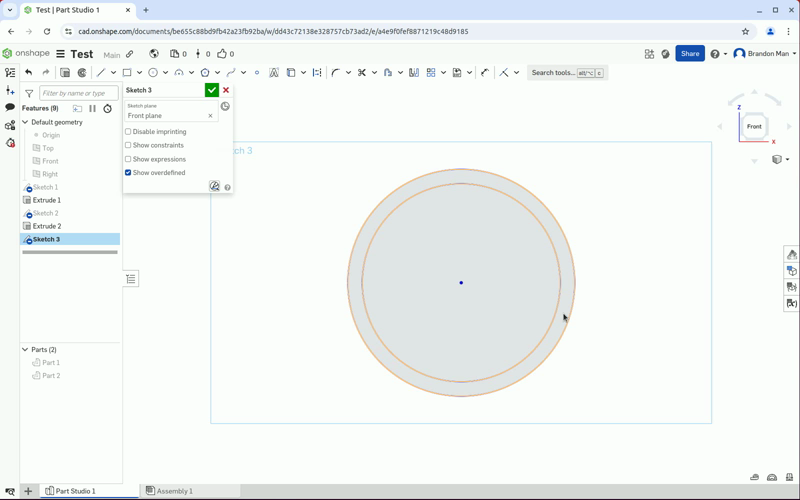
click(563, 313)
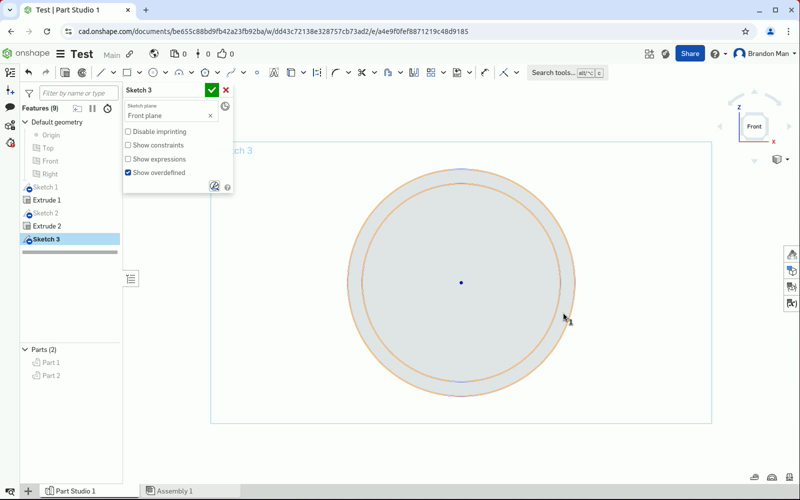
mouse_move(73, 352)
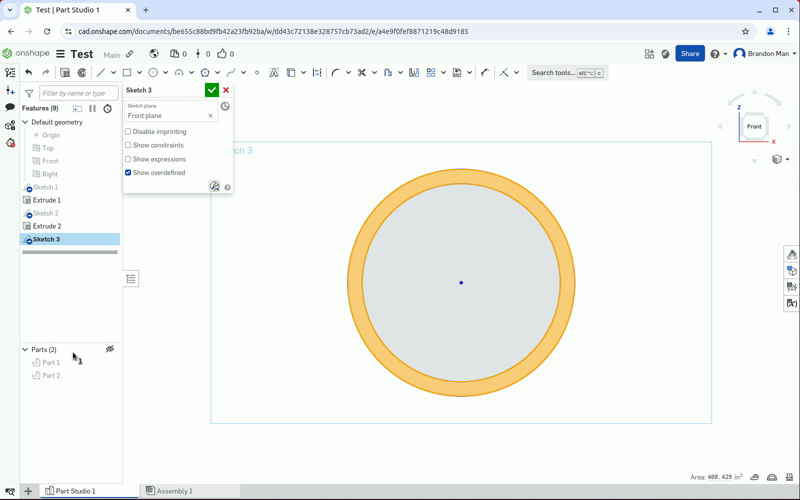
key(shift+y)
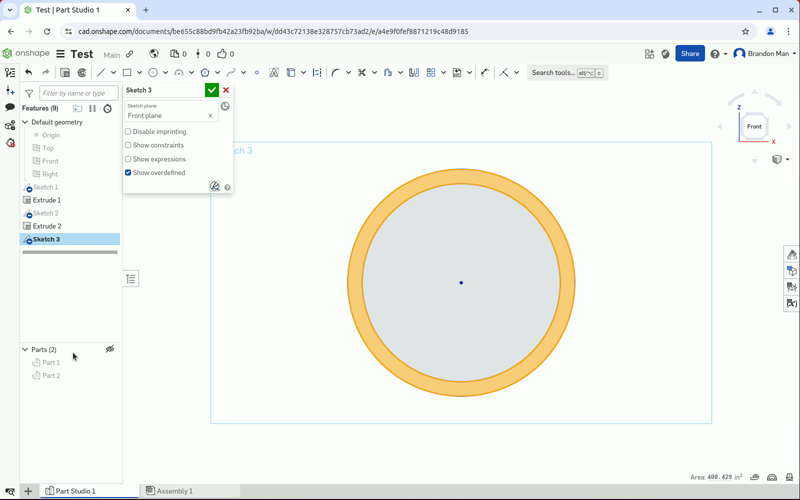
key(shift+e)
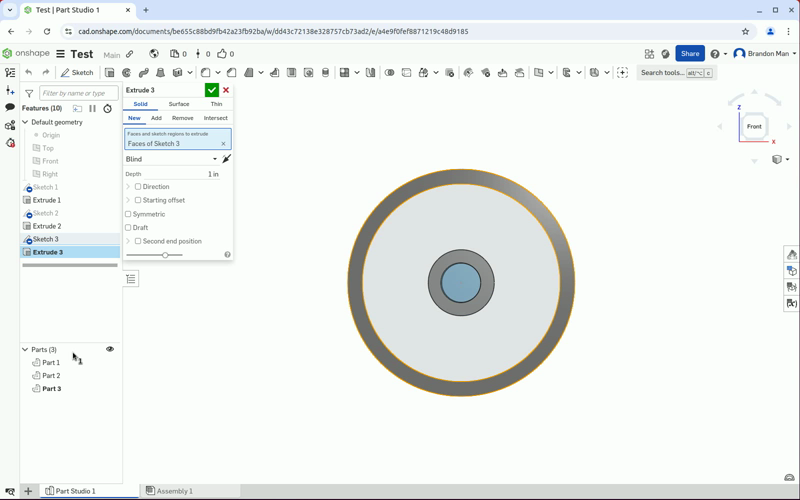
mouse_move(143, 106)
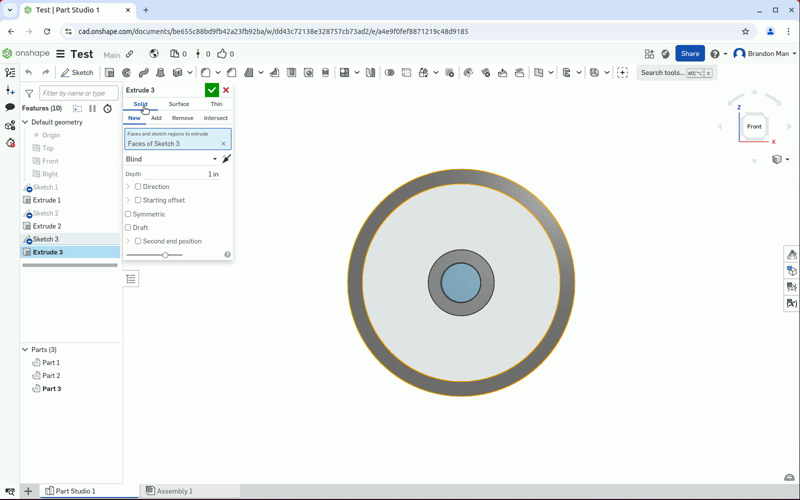
click(143, 106)
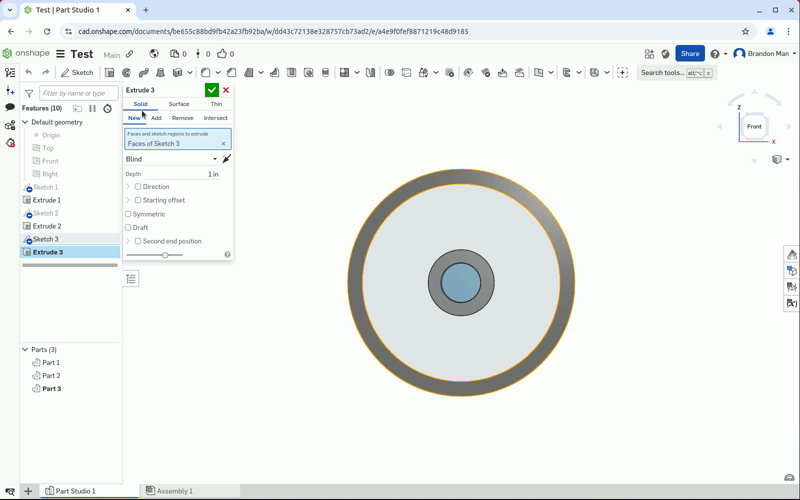
mouse_move(137, 120)
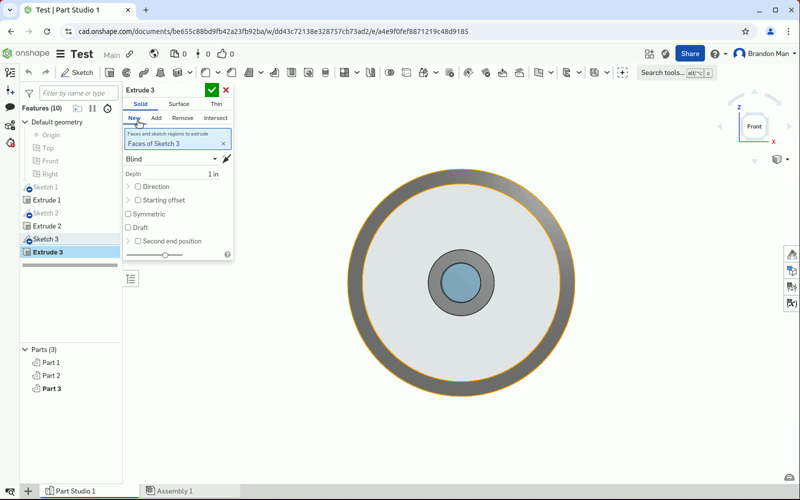
click(137, 120)
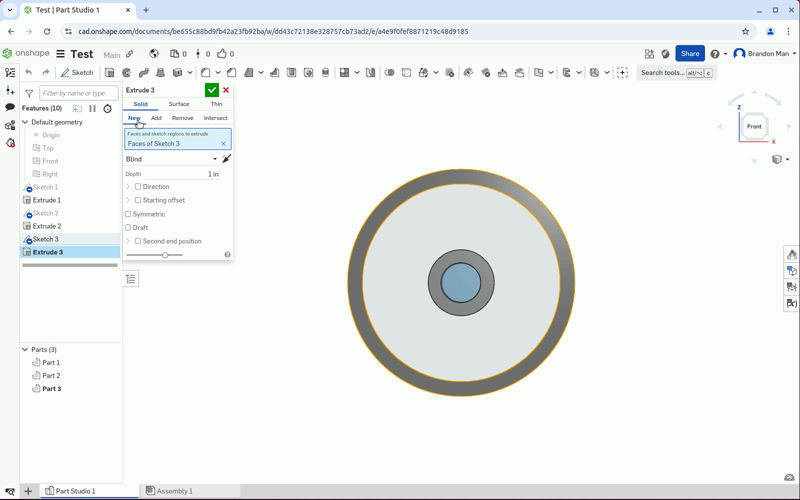
key(tab, 4)
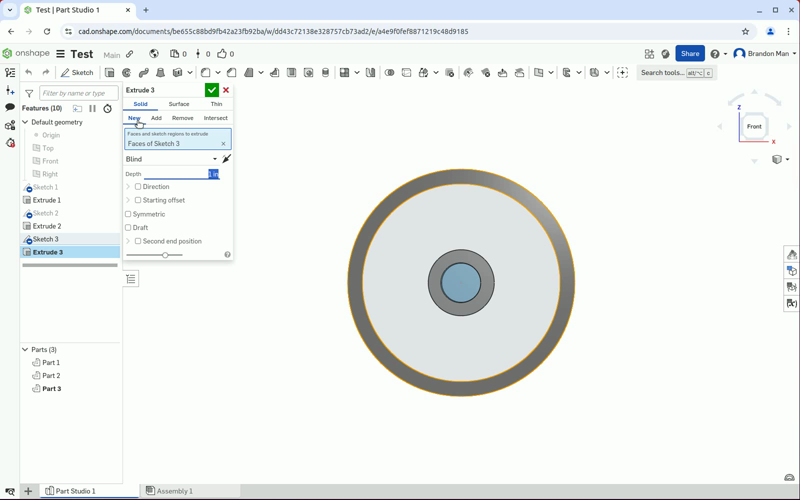
text(2.648)
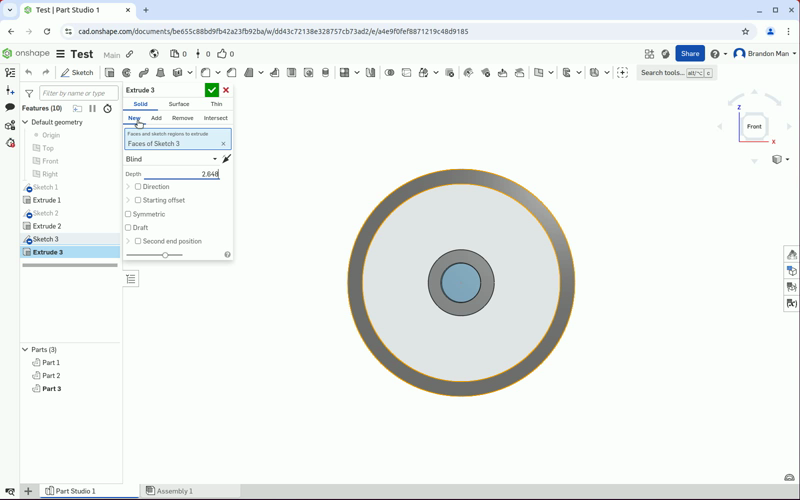
key(enter)
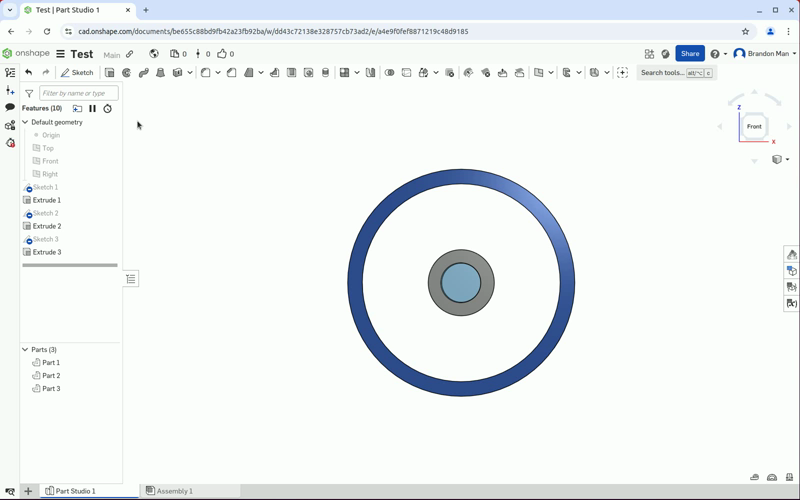
key(shift+h)
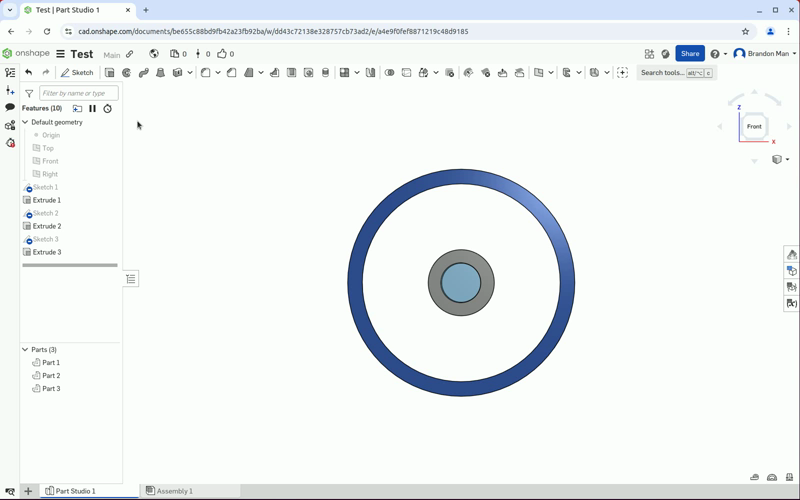
key(shift+h)
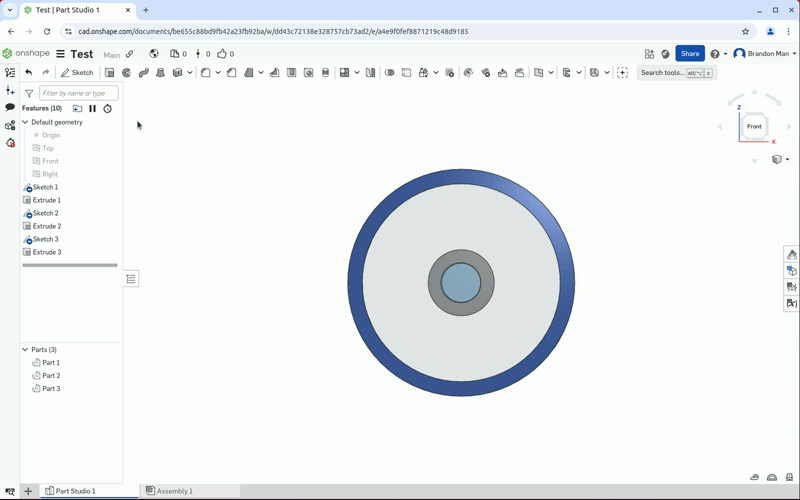
key(shift+7)
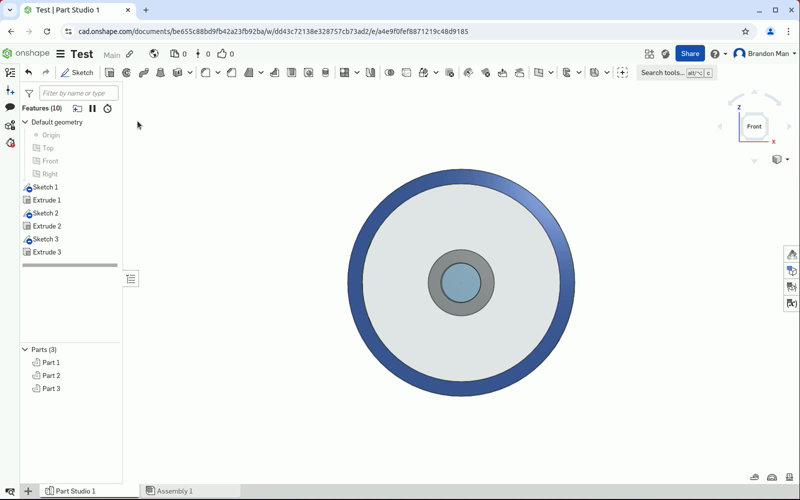
key(left, 2)
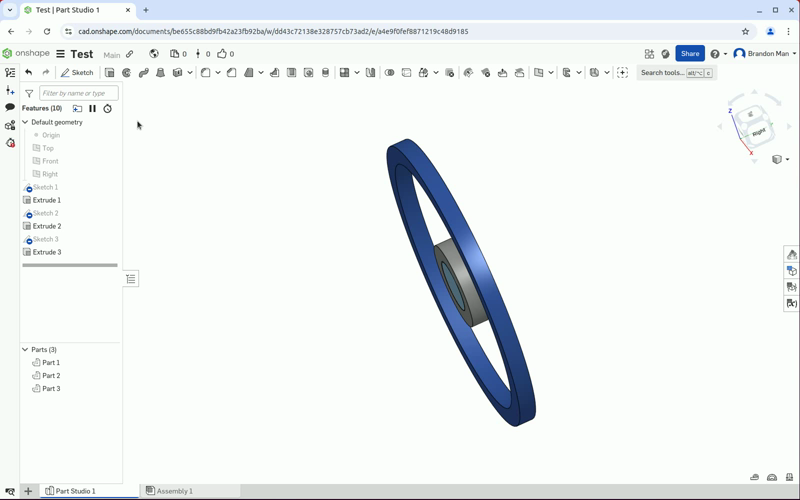
key(down, 2)
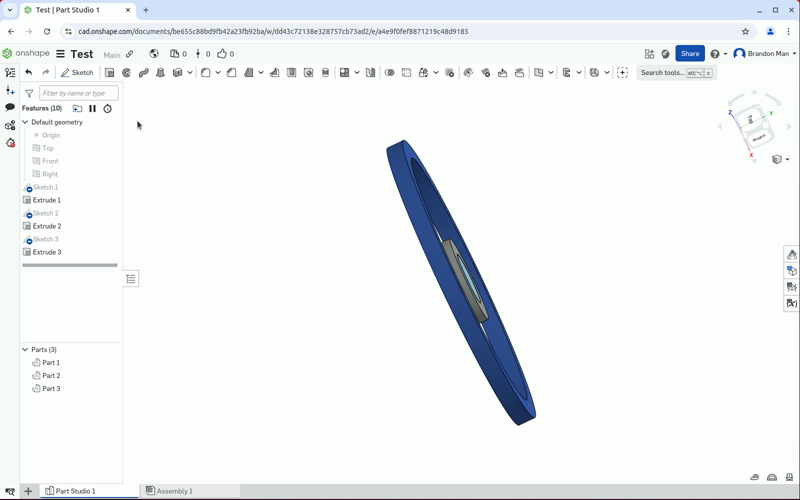
key(up, 2)
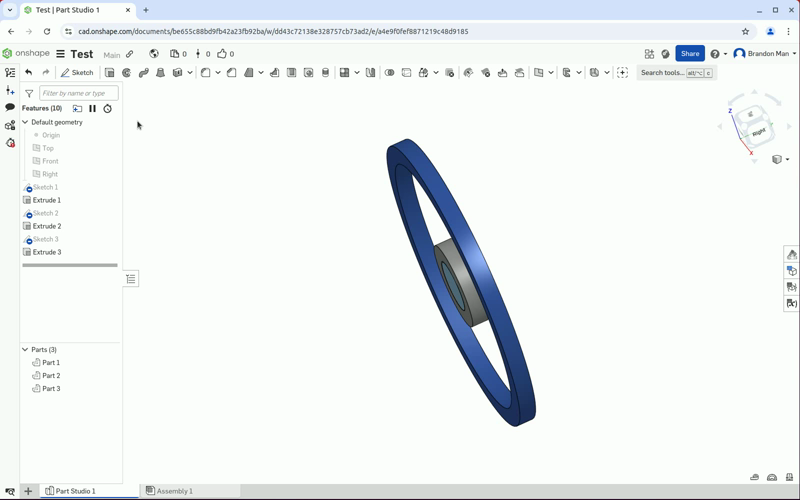
key(right, 2)
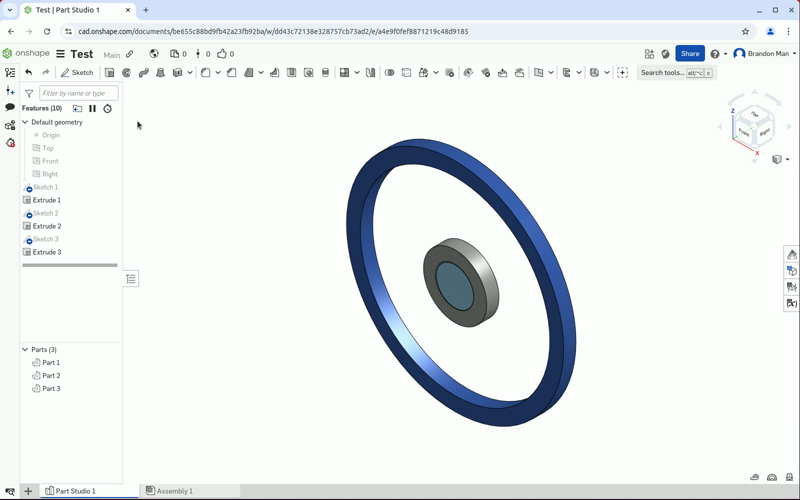
mouse_move(73, 189)
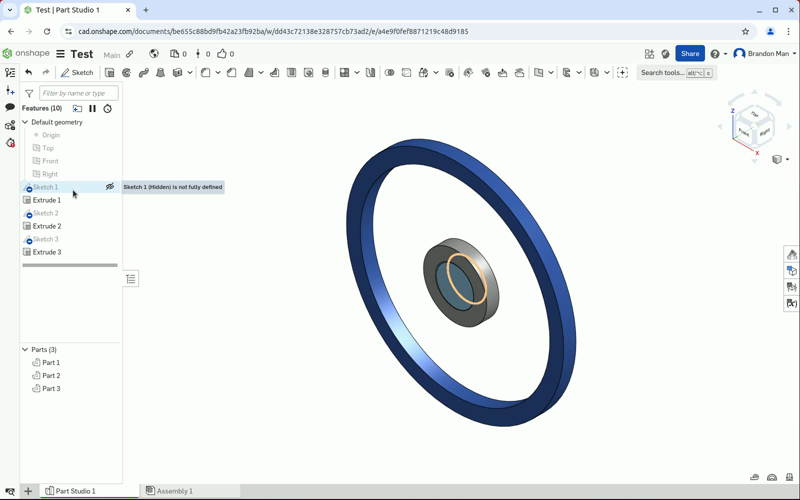
click(73, 189)